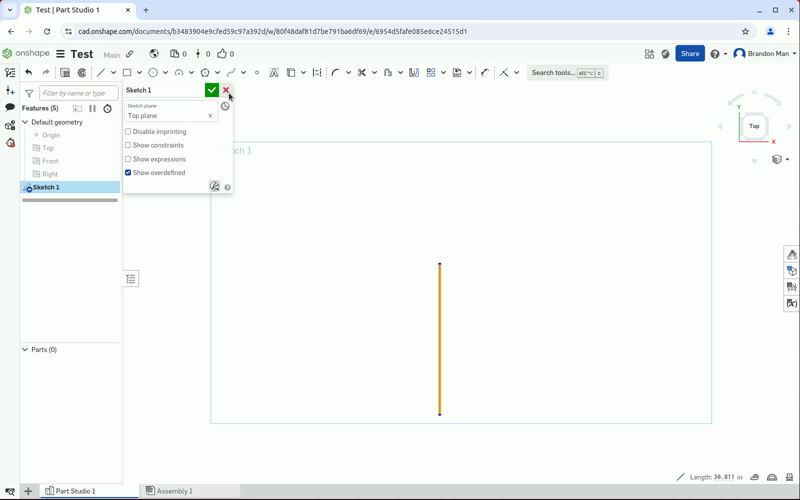
key(shift+h)
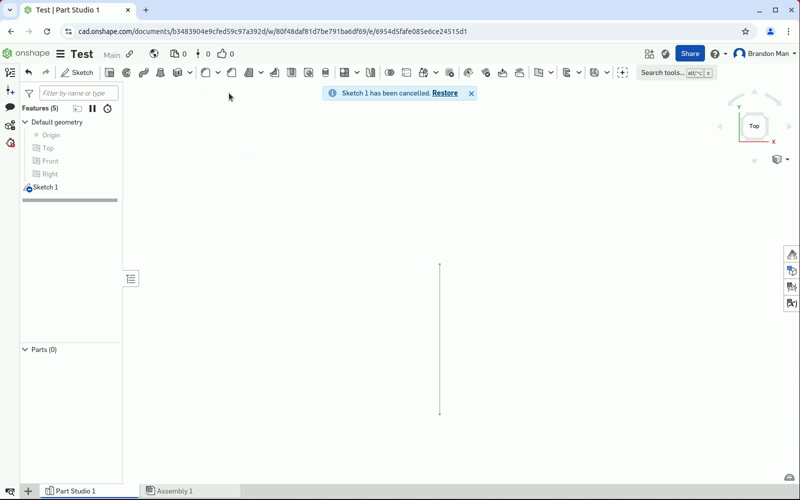
key(shift+s)
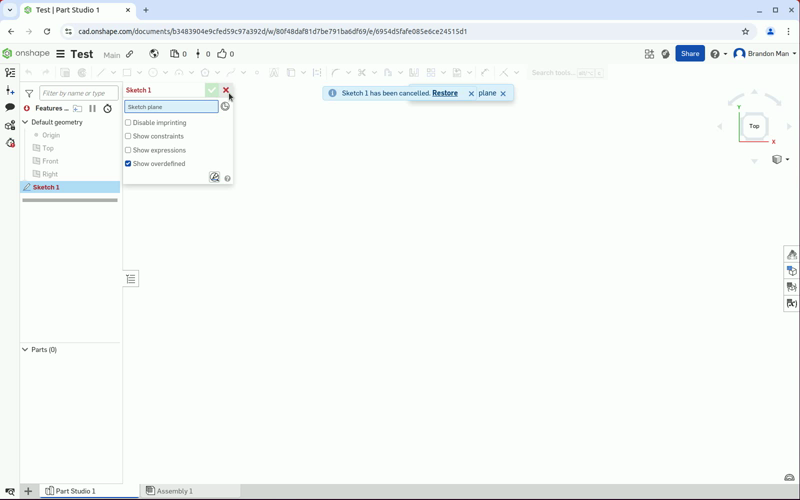
mouse_move(73, 150)
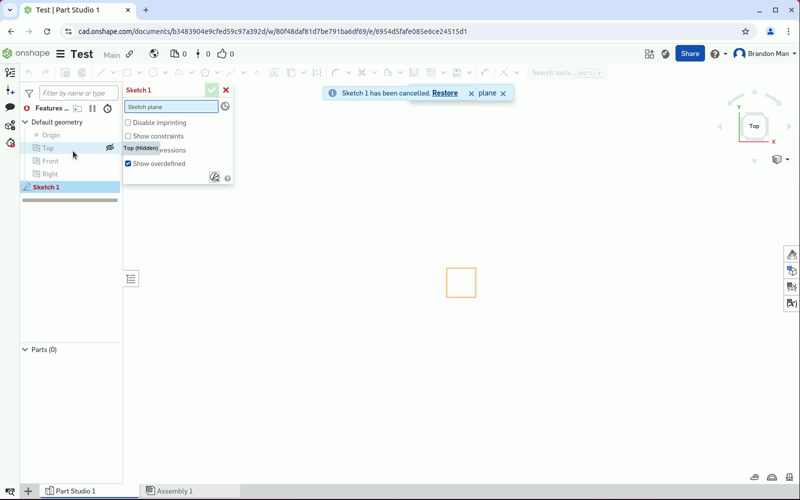
click(73, 150)
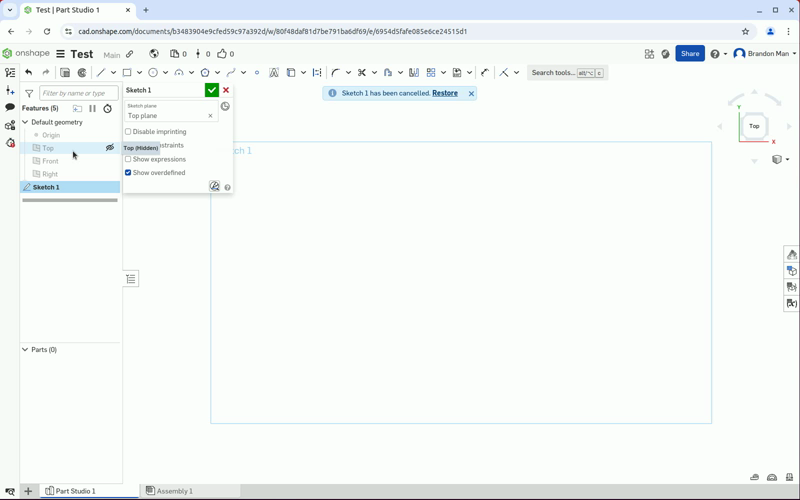
mouse_move(73, 352)
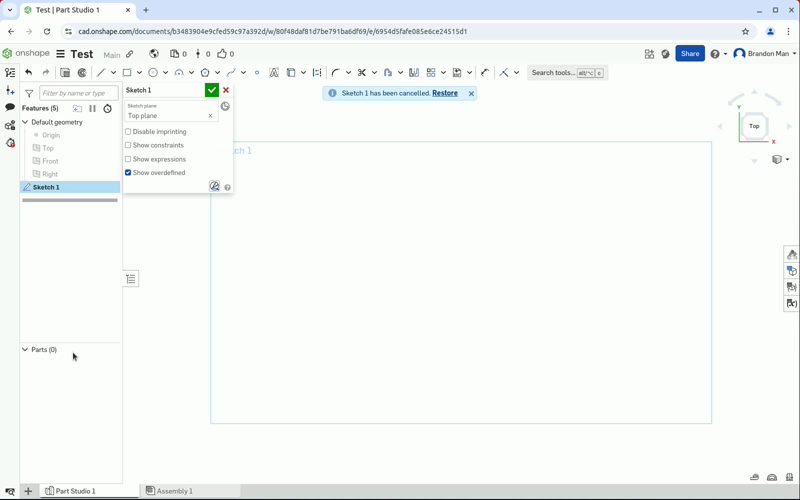
key(y)
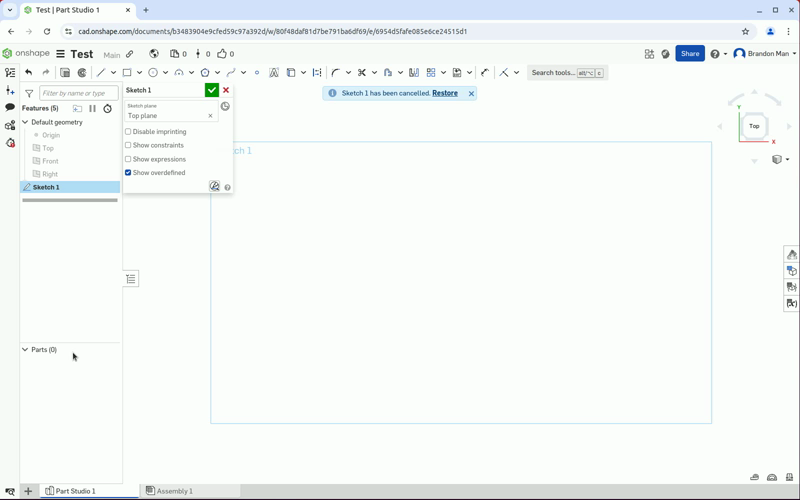
key(l)
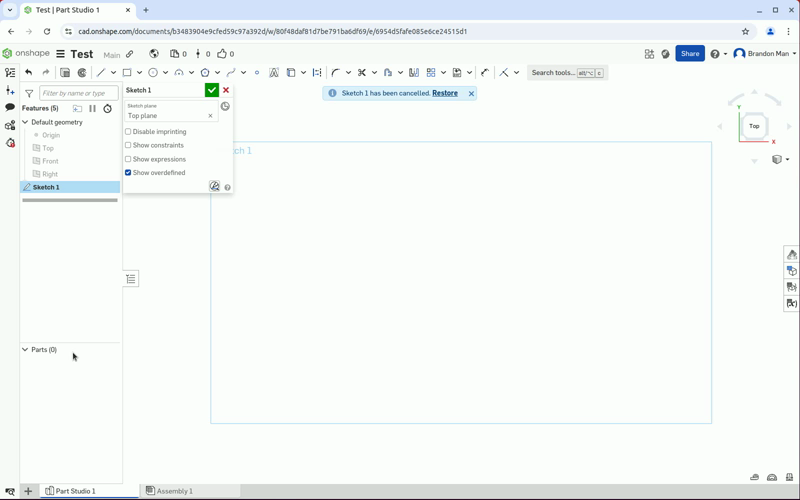
key_down(shift)
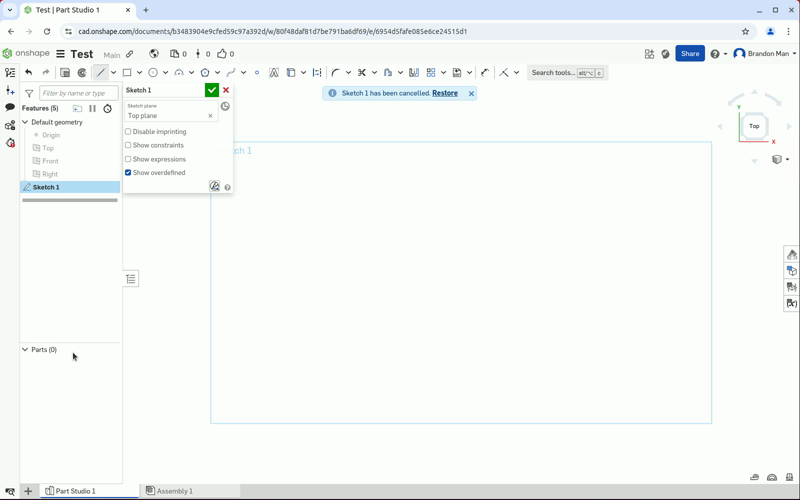
mouse_move(379, 347)
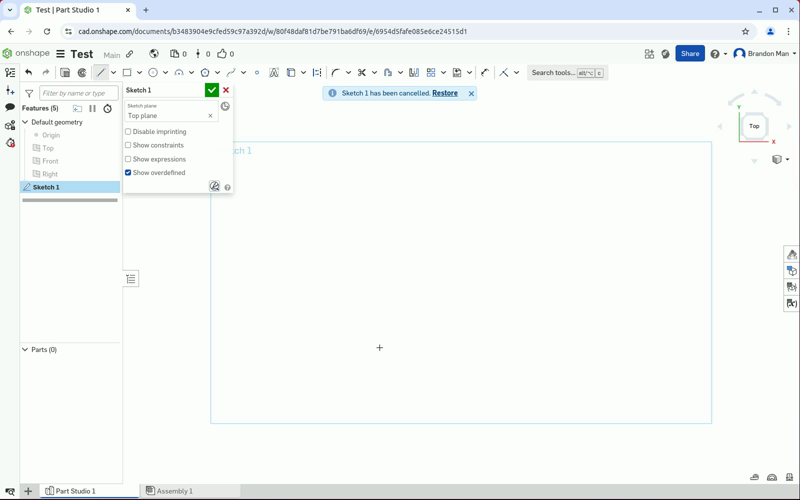
click(379, 347)
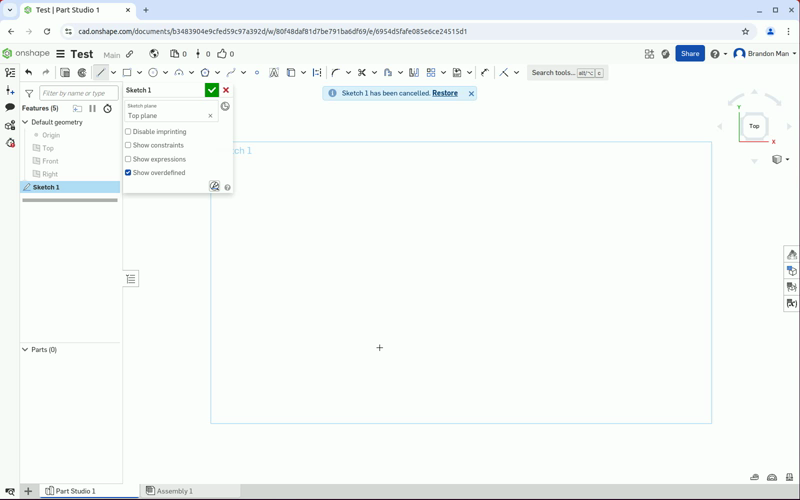
key_up(shift)
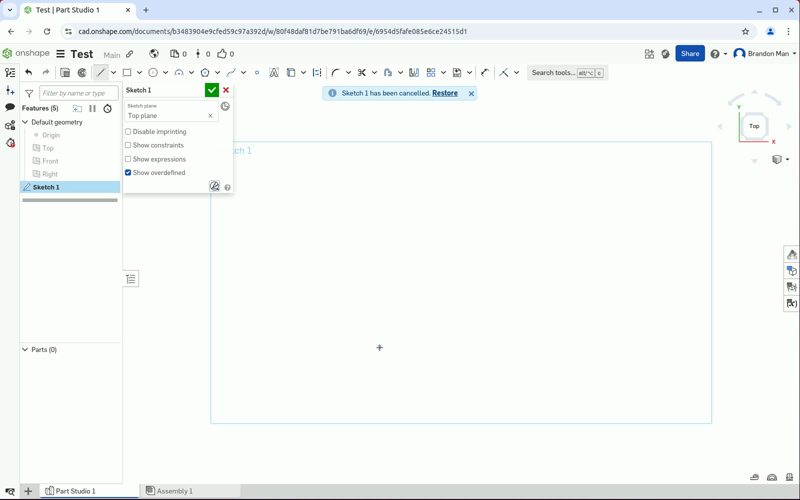
key_down(shift)
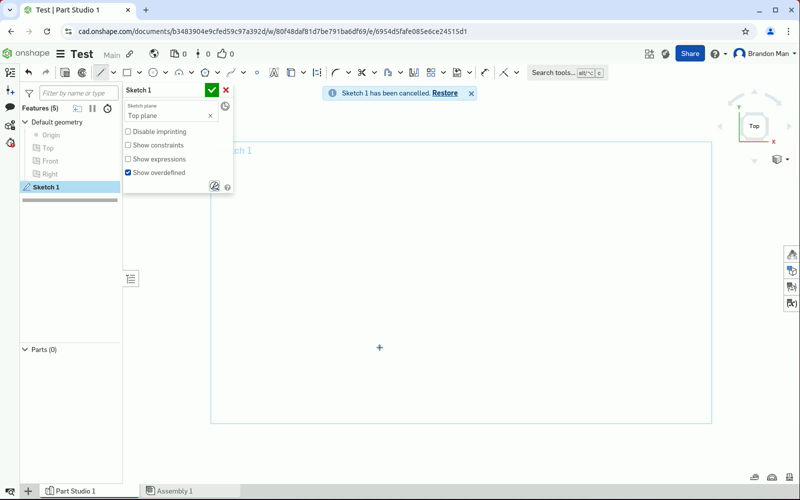
mouse_move(540, 347)
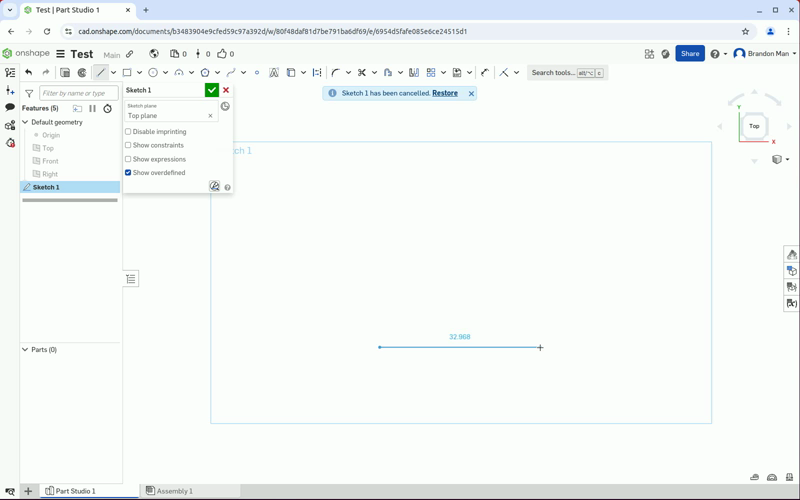
click(540, 347)
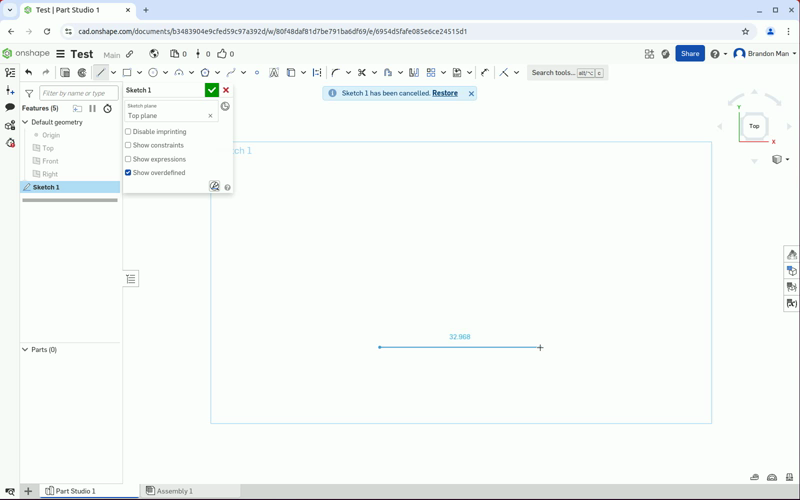
key_up(shift)
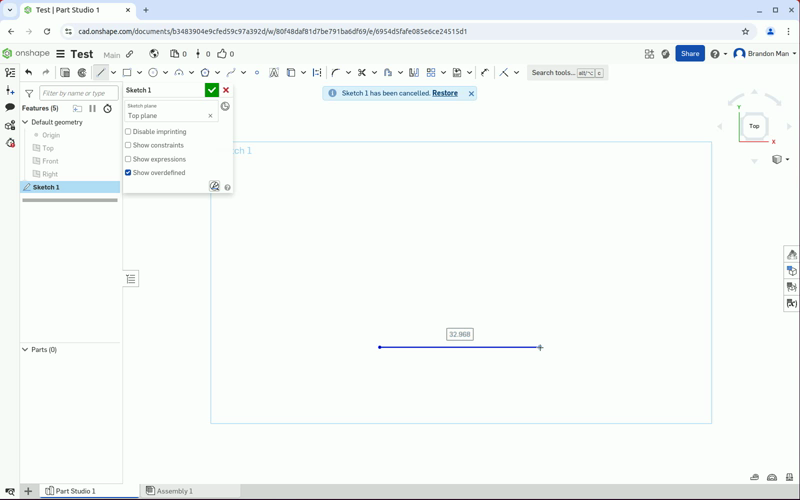
key_down(shift)
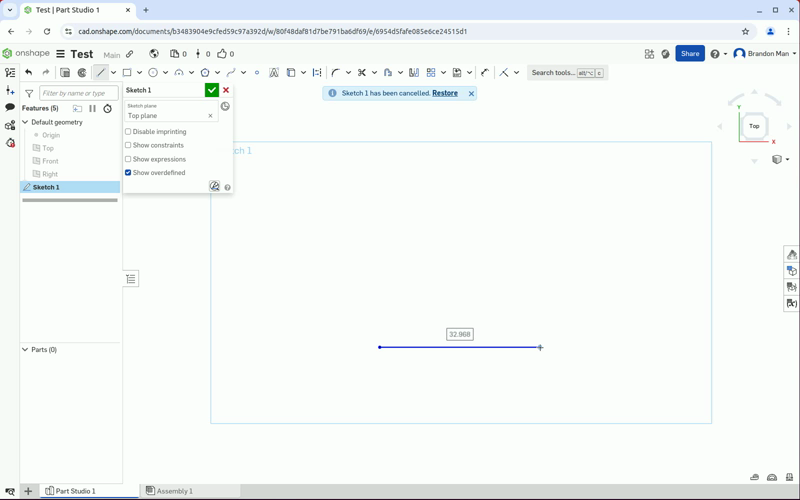
mouse_move(540, 219)
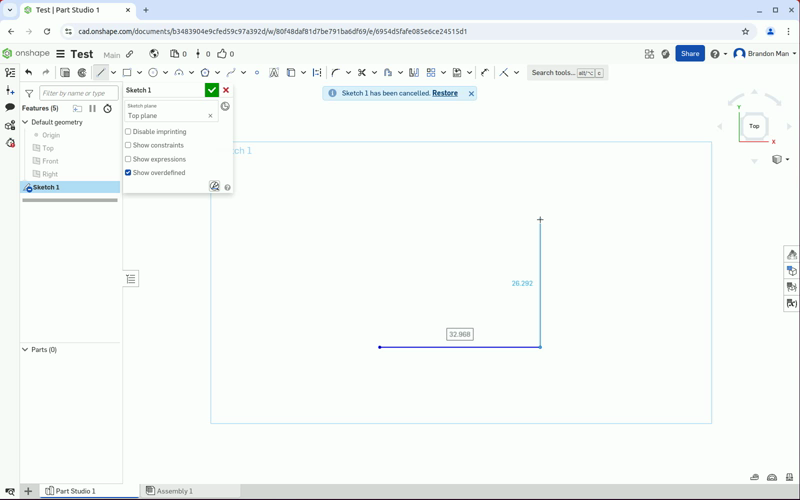
click(540, 219)
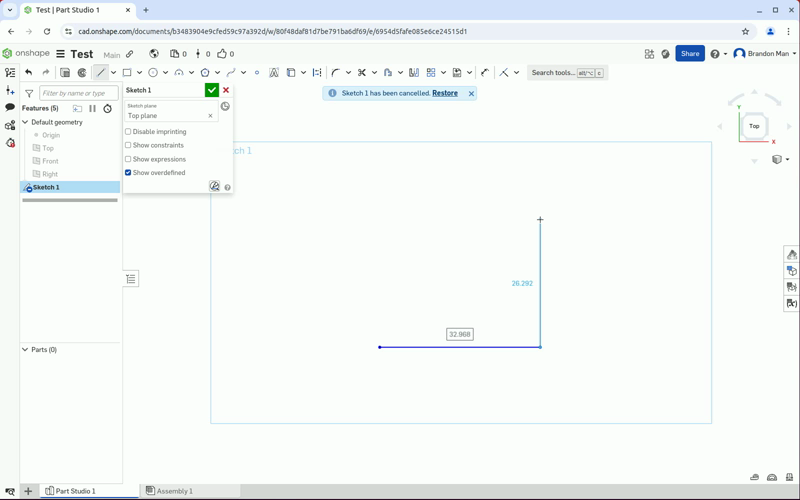
key_up(shift)
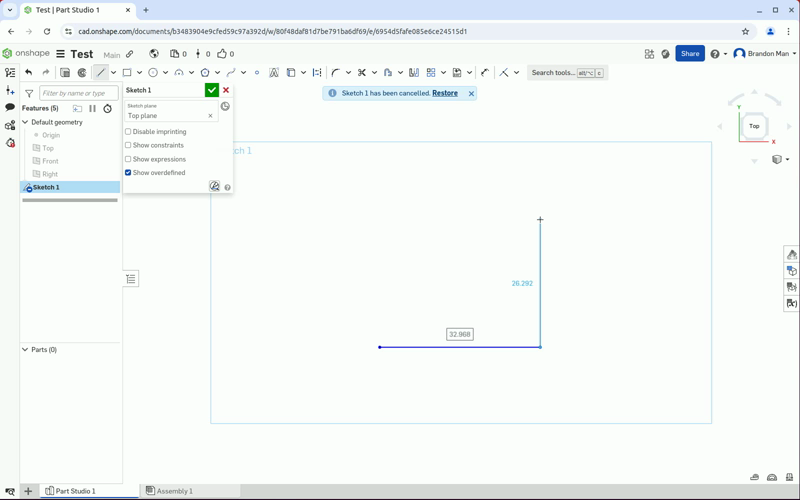
key_down(shift)
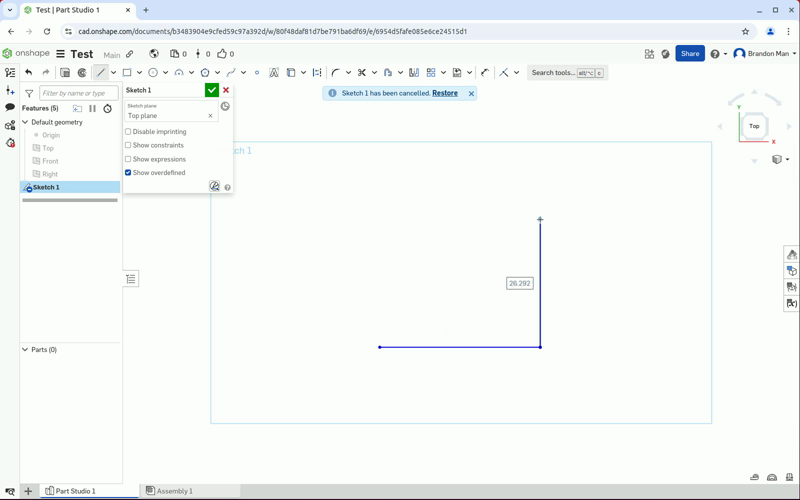
mouse_move(379, 219)
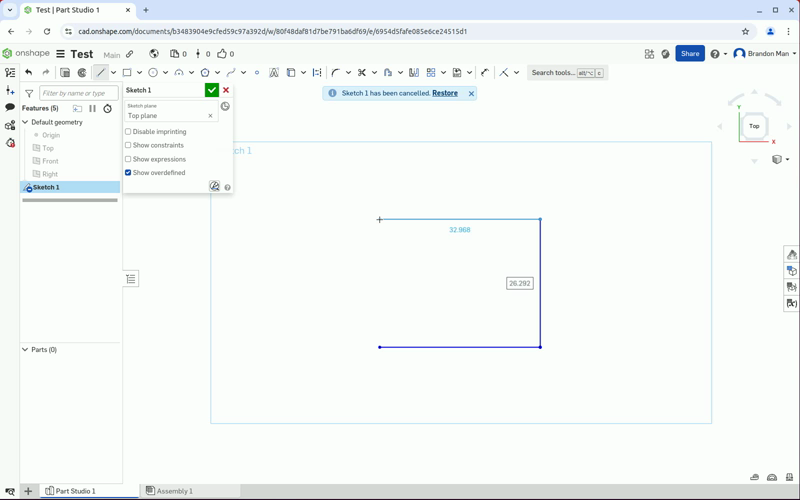
click(379, 219)
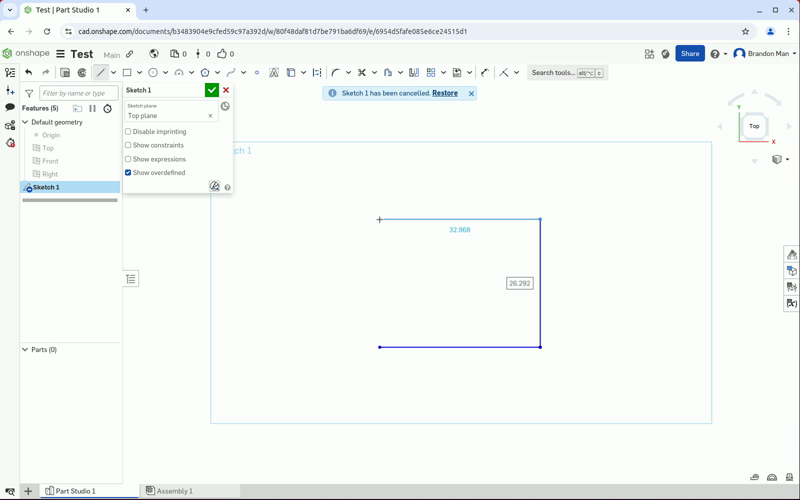
key_up(shift)
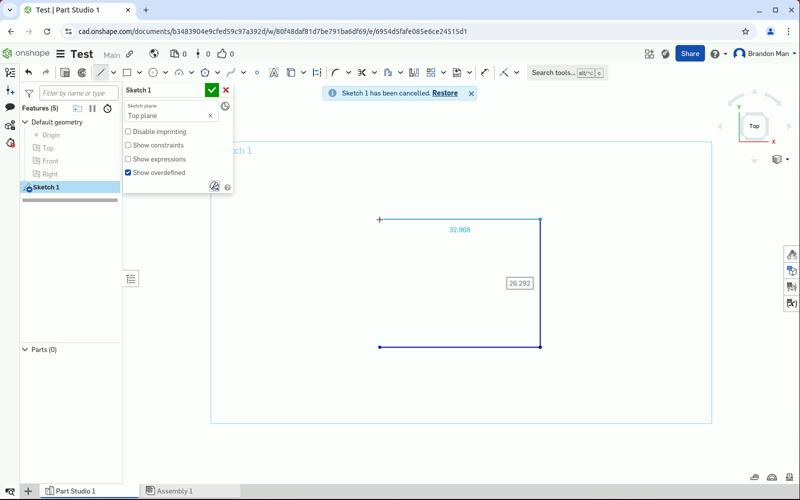
key_down(shift)
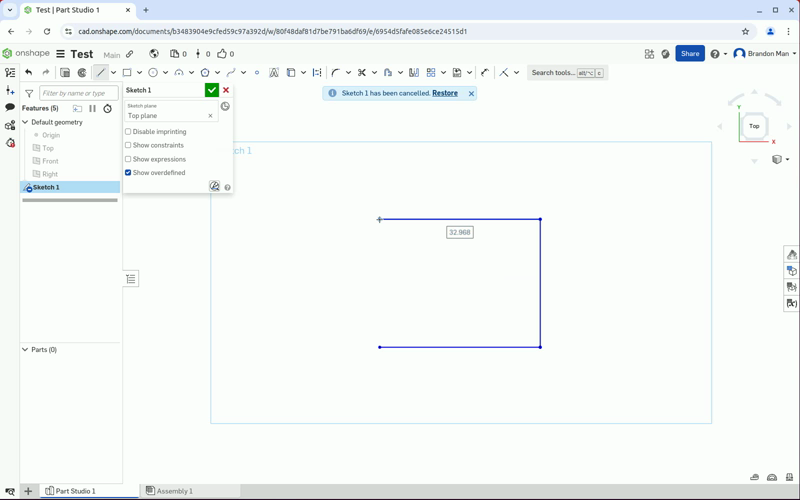
mouse_move(379, 347)
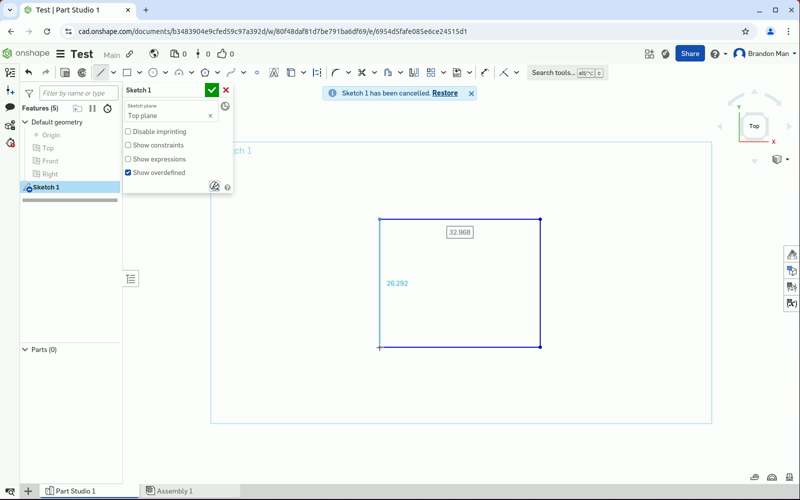
key_up(shift)
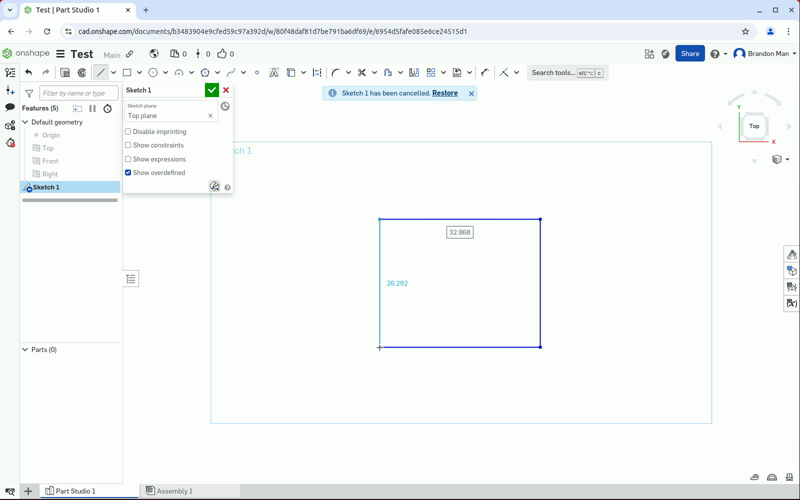
click(379, 347)
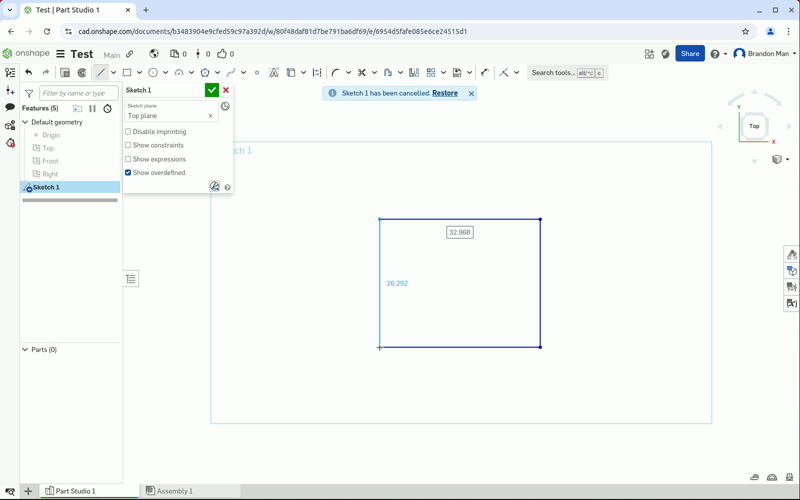
key(esc)
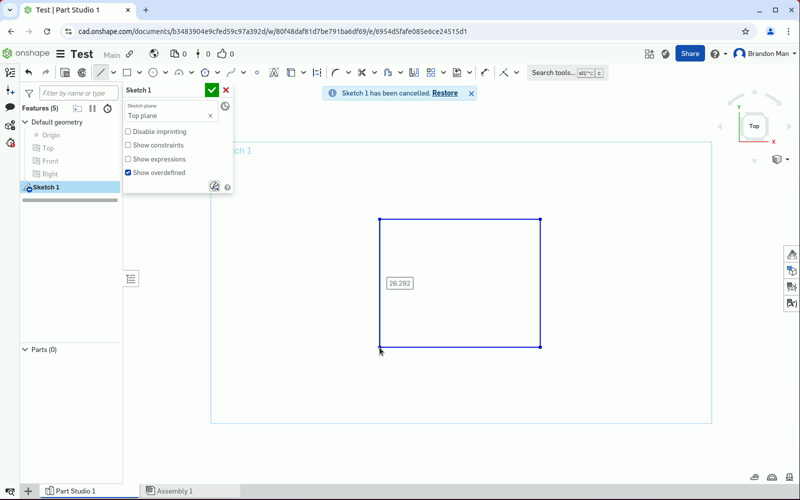
mouse_move(410, 282)
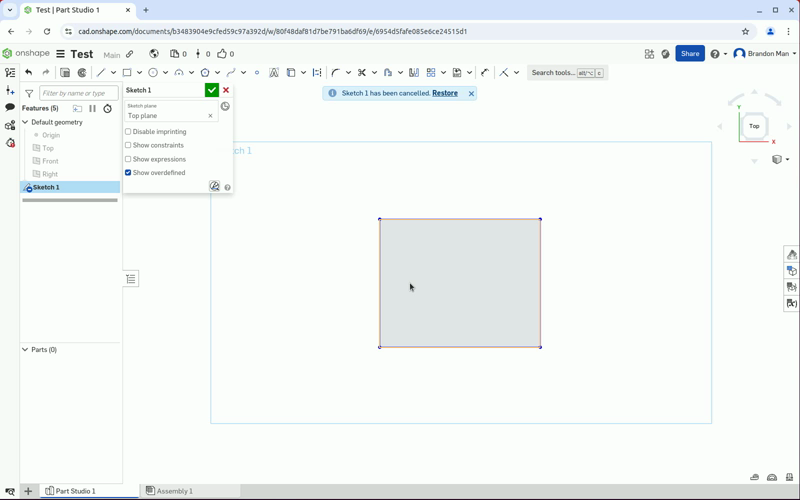
click(410, 282)
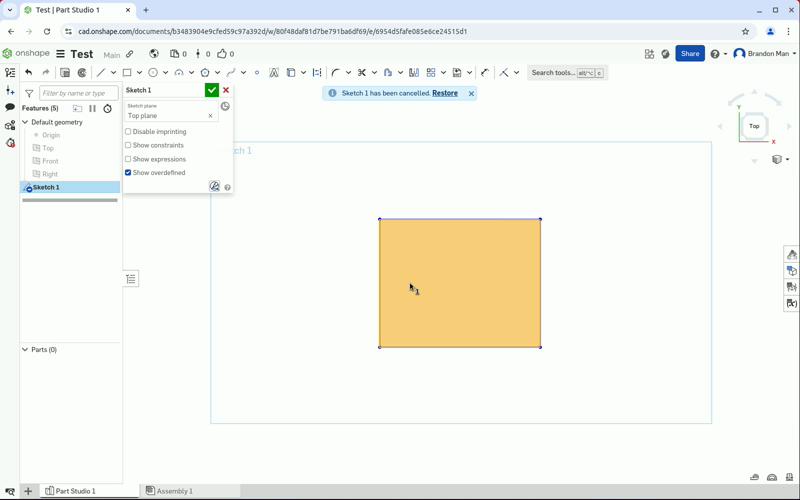
mouse_move(73, 352)
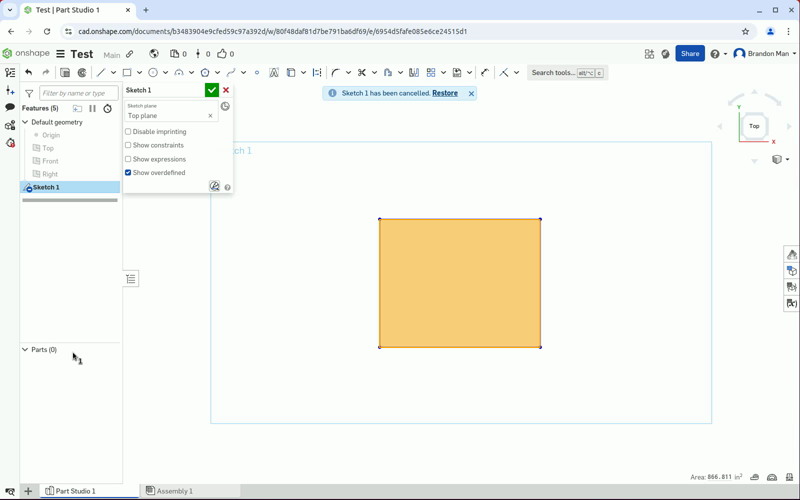
key(shift+y)
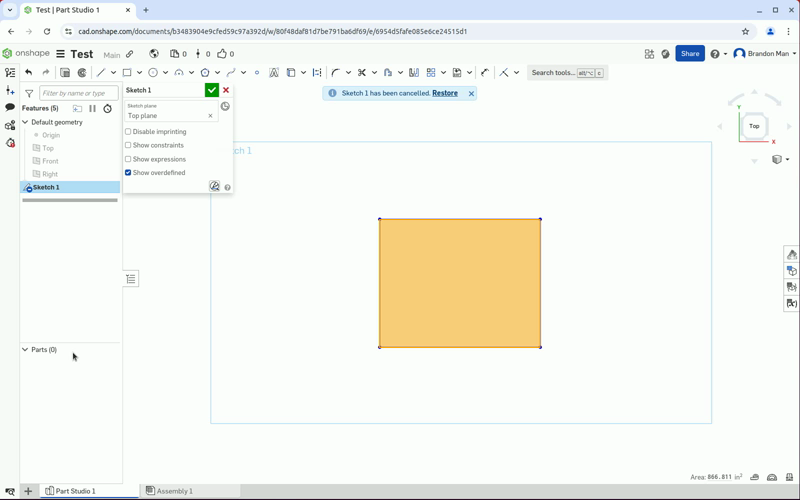
key(shift+e)
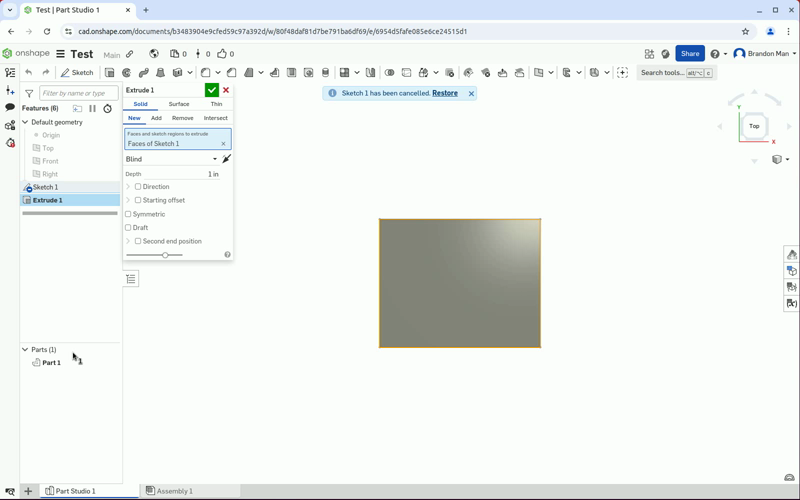
mouse_move(143, 106)
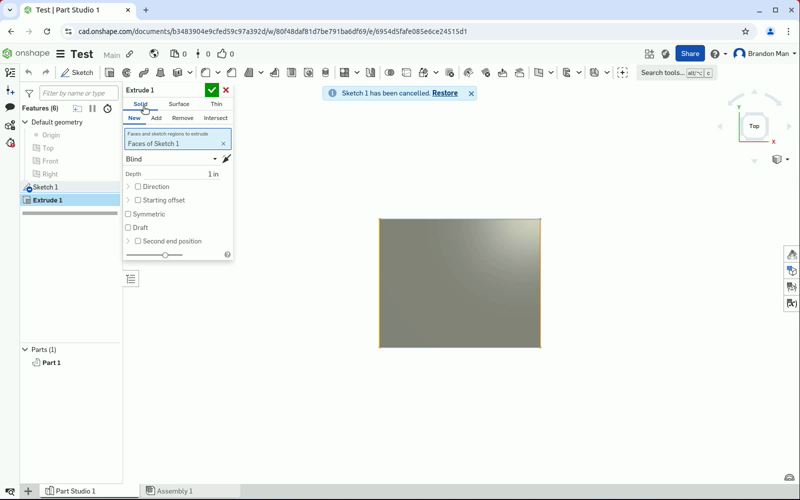
click(143, 106)
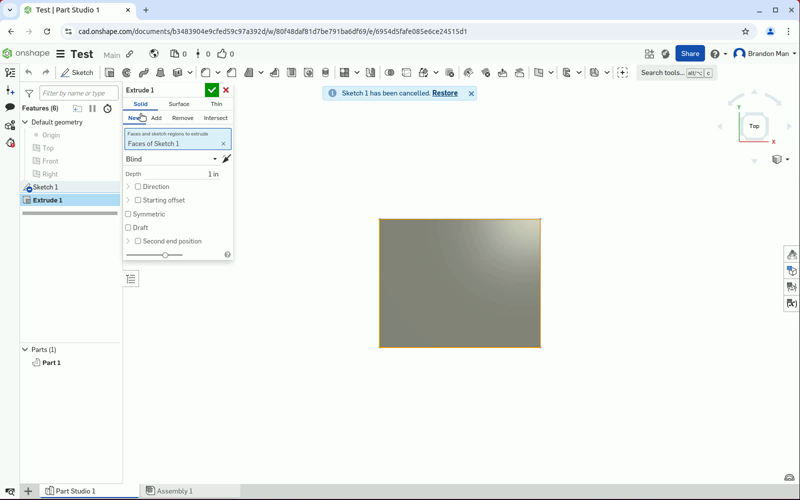
mouse_move(137, 120)
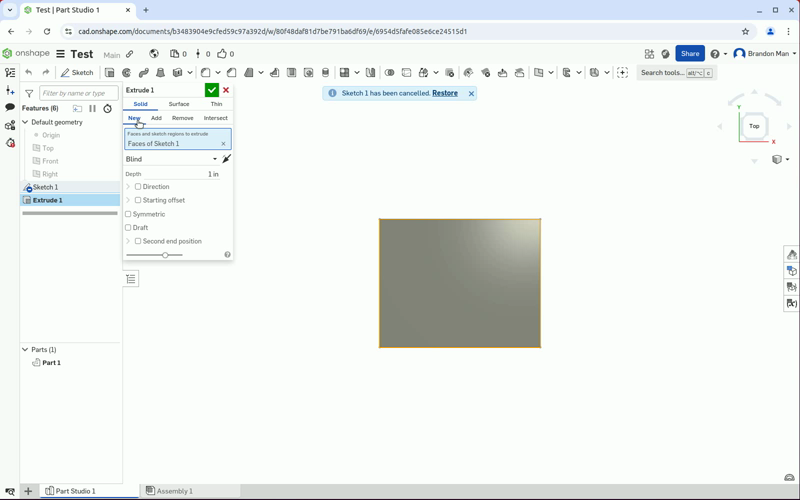
click(137, 120)
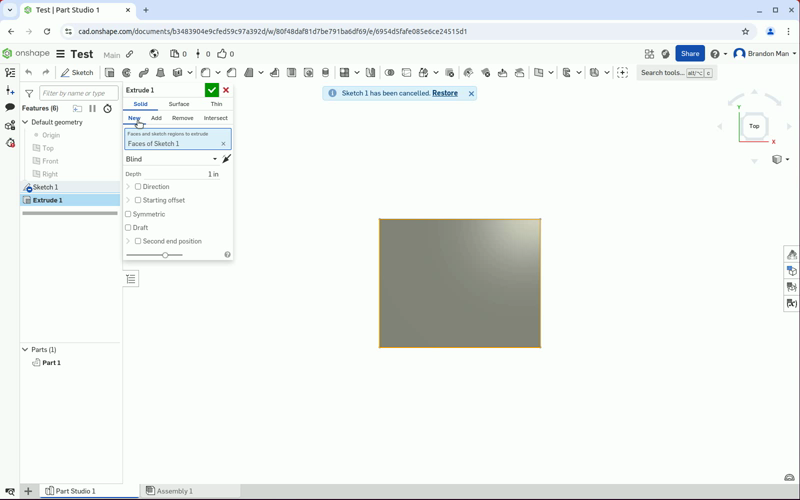
key(tab, 4)
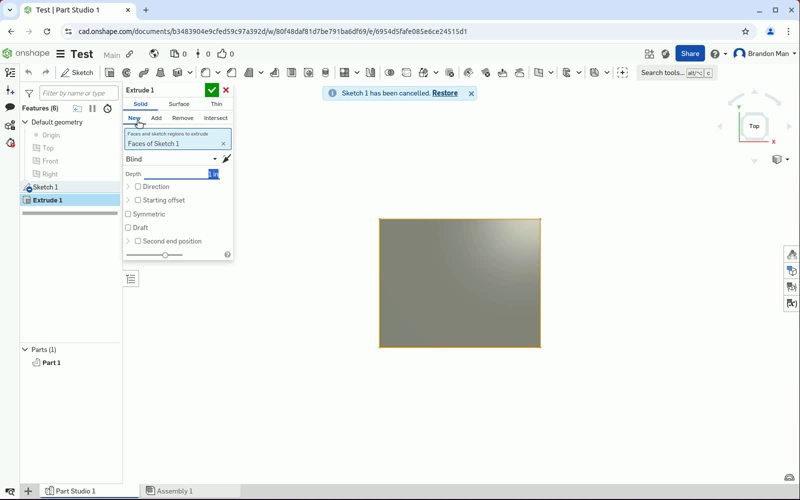
text(8.906)
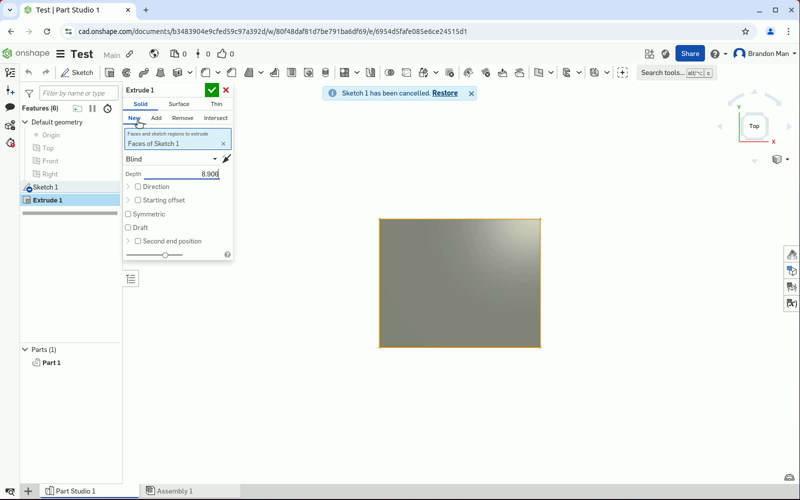
key(enter)
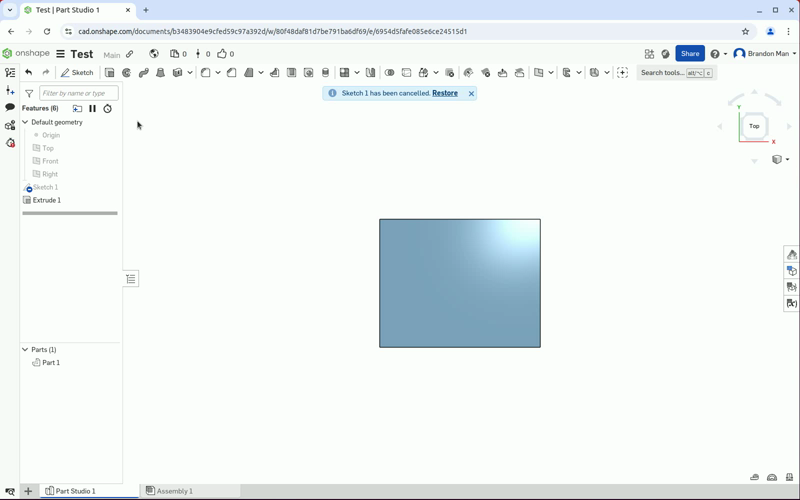
key(shift+h)
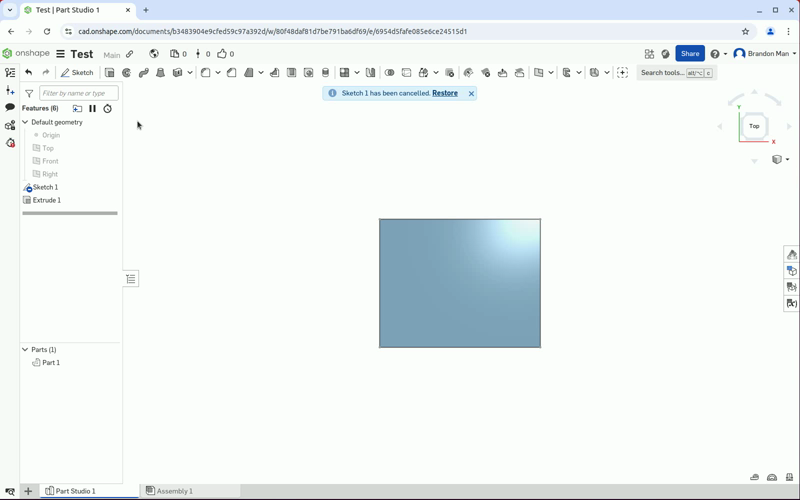
key(shift+h)
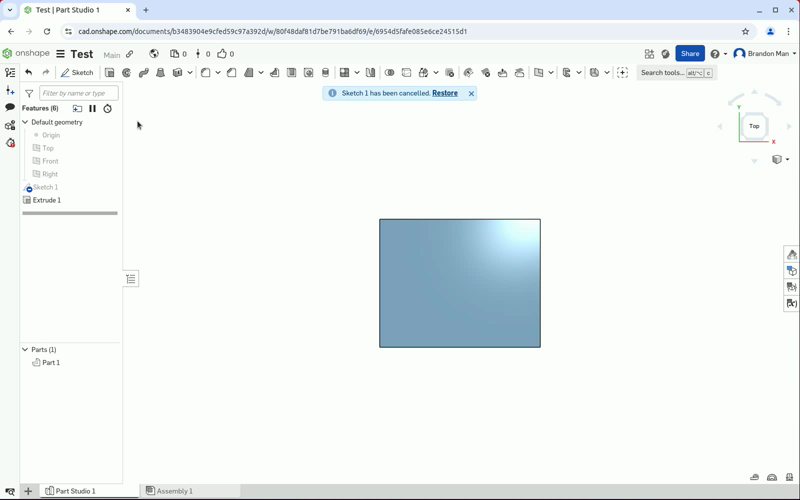
mouse_move(73, 189)
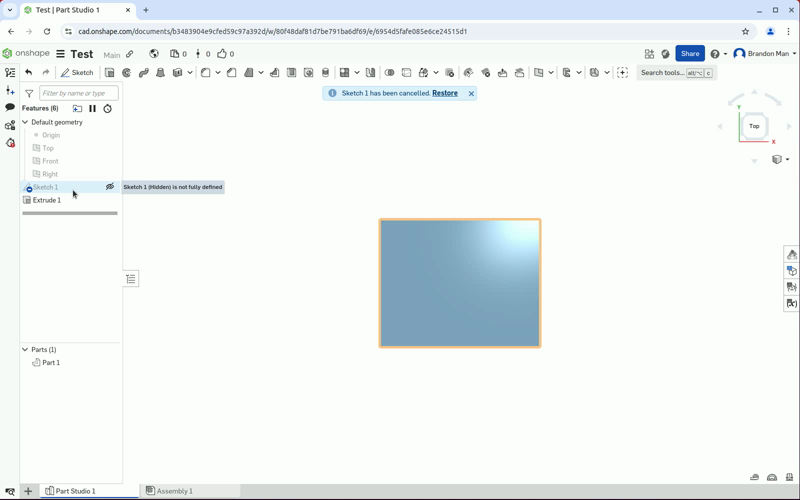
click(73, 189)
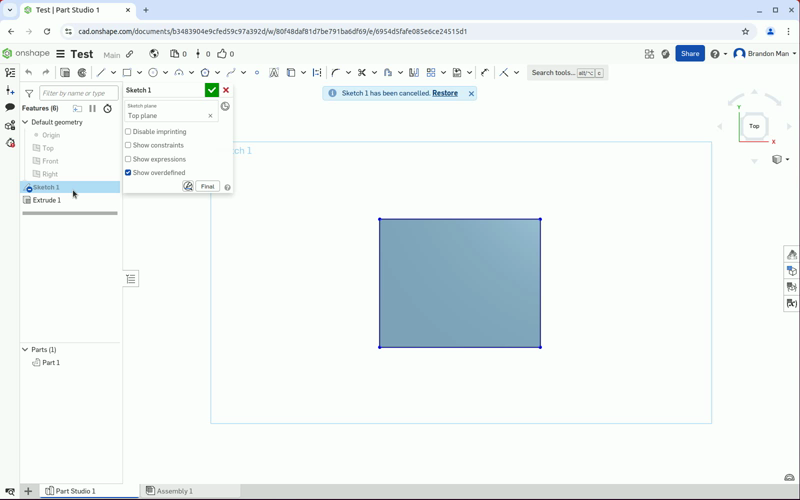
mouse_move(229, 92)
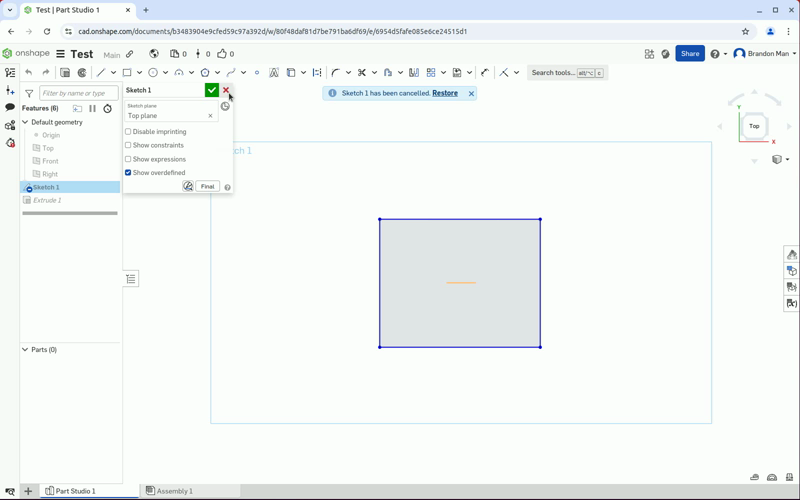
click(229, 92)
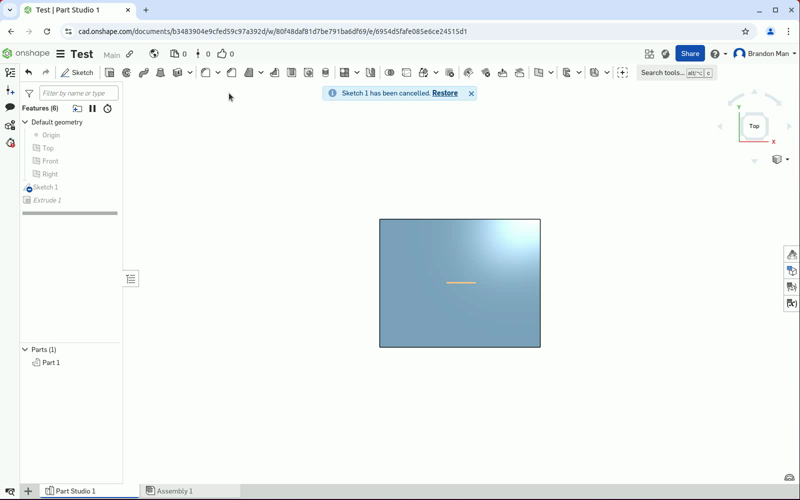
mouse_move(73, 352)
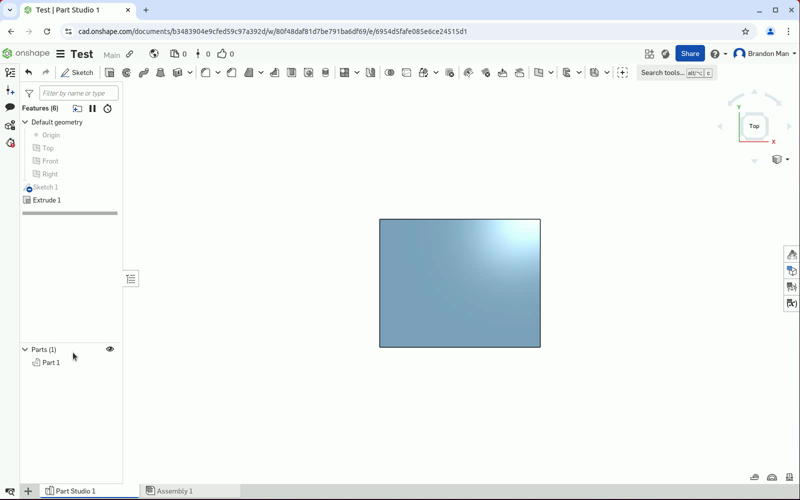
key(y)
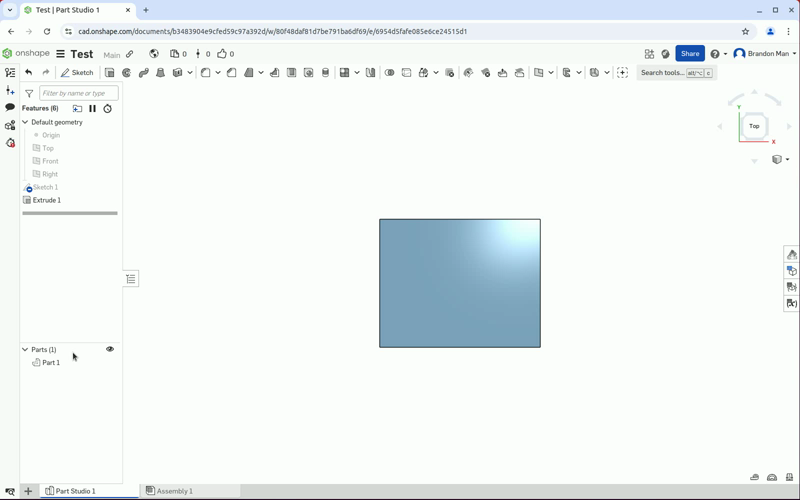
key(shift+p)
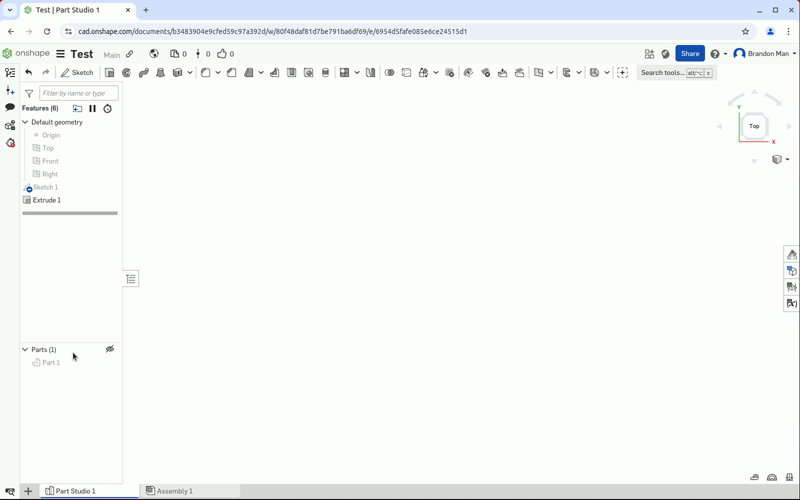
key(space)
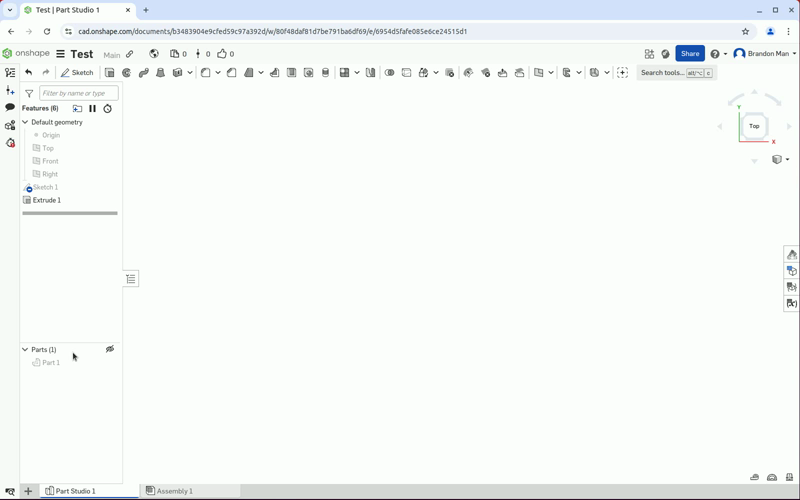
key_down(shift)
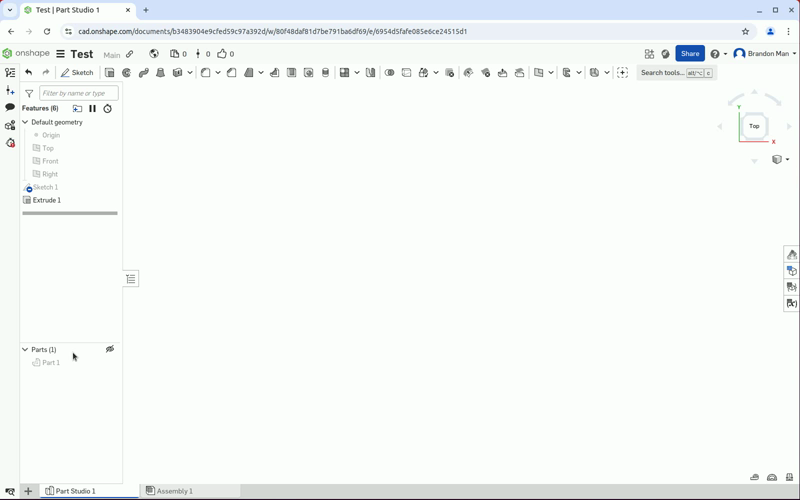
key(up)
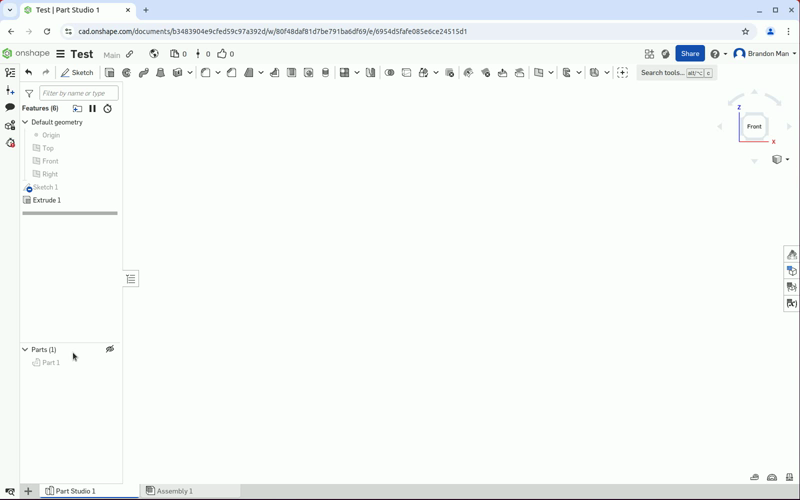
key_up(shift)
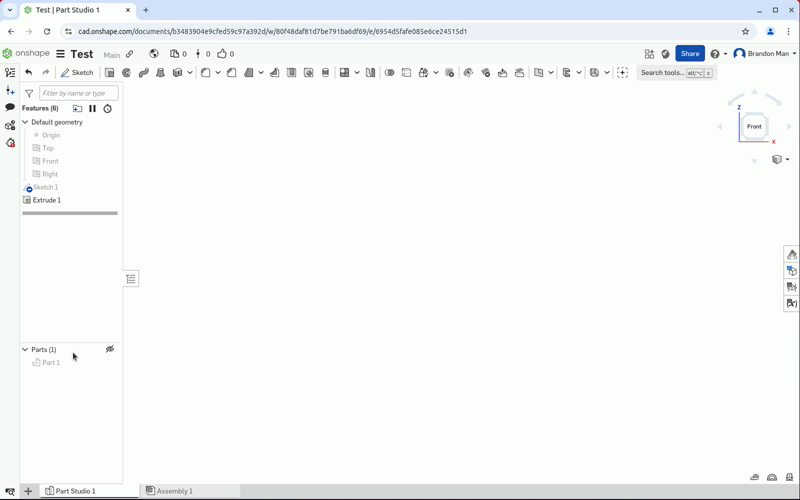
key(space)
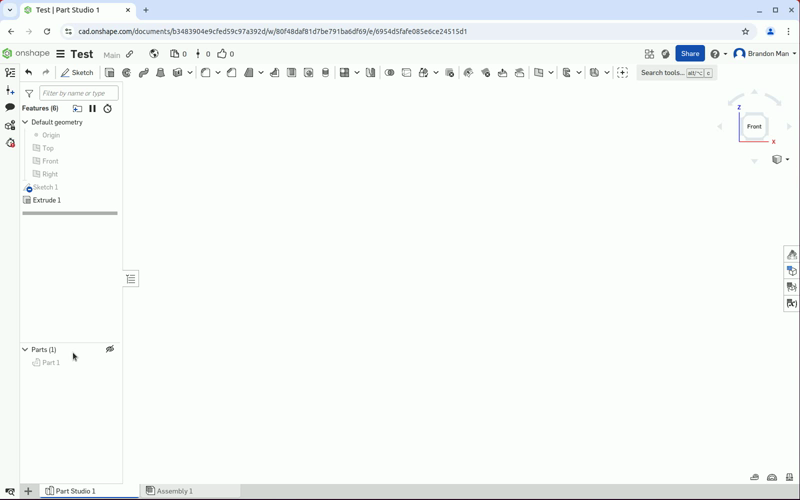
key_down(shift)
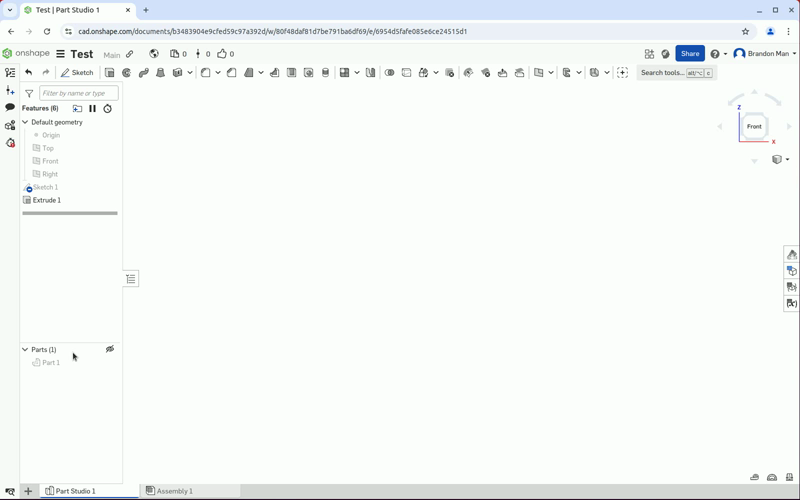
key(left)
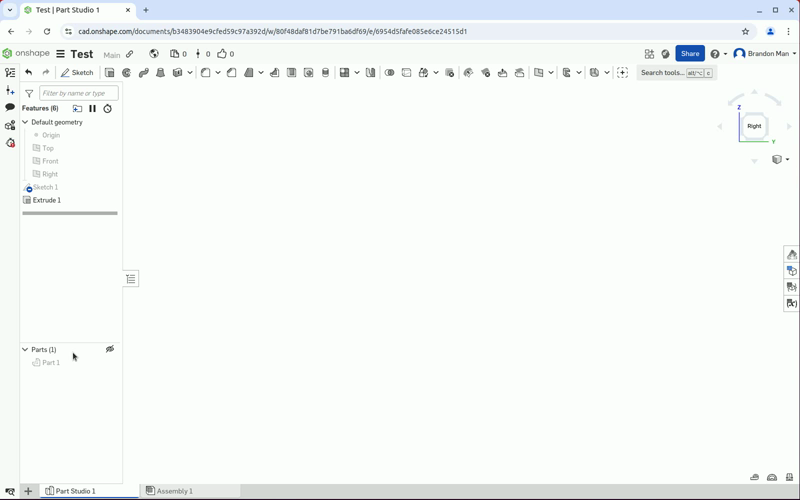
key_up(shift)
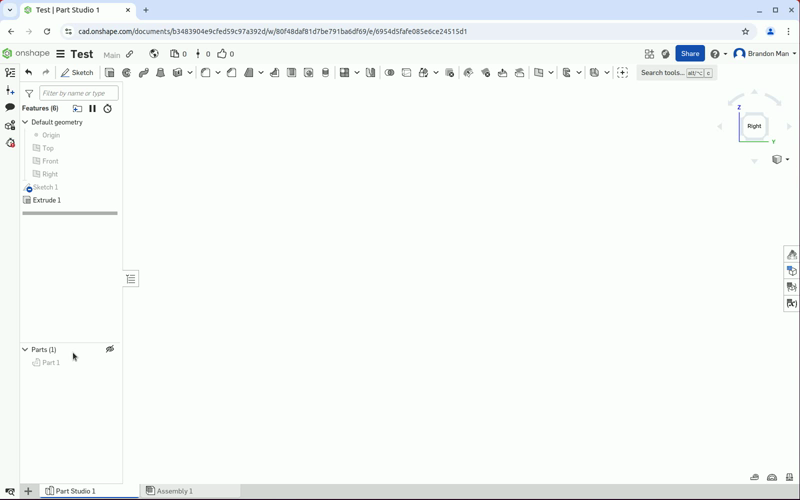
mouse_move(73, 352)
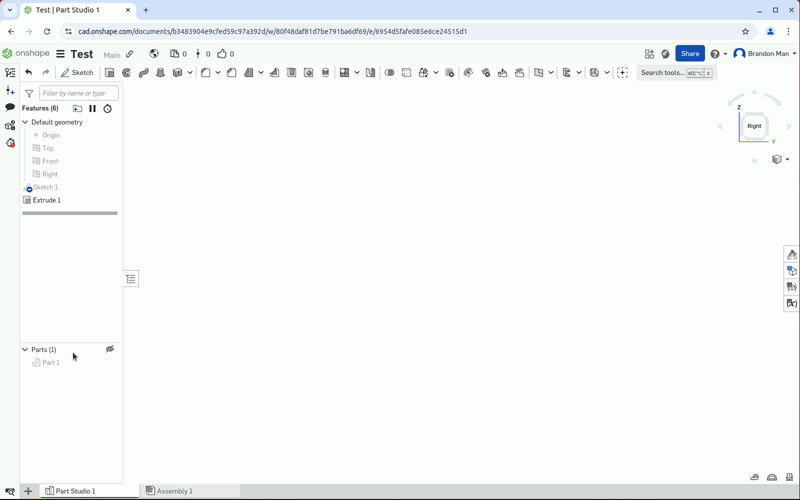
key(shift+y)
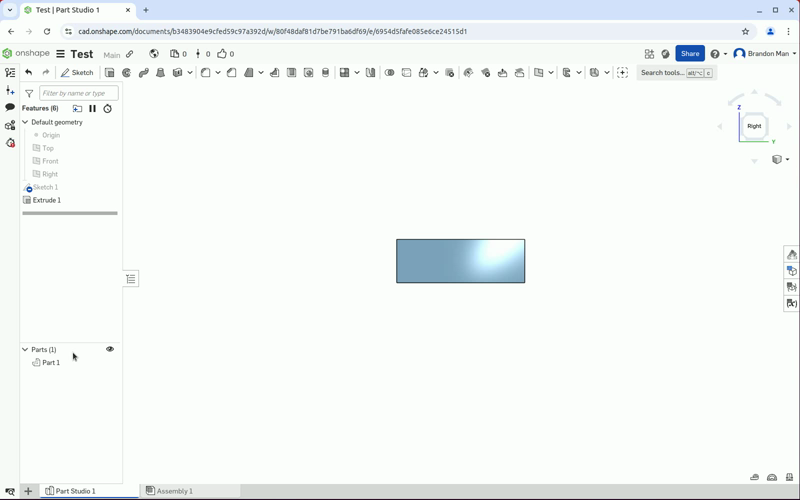
mouse_move(541, 75)
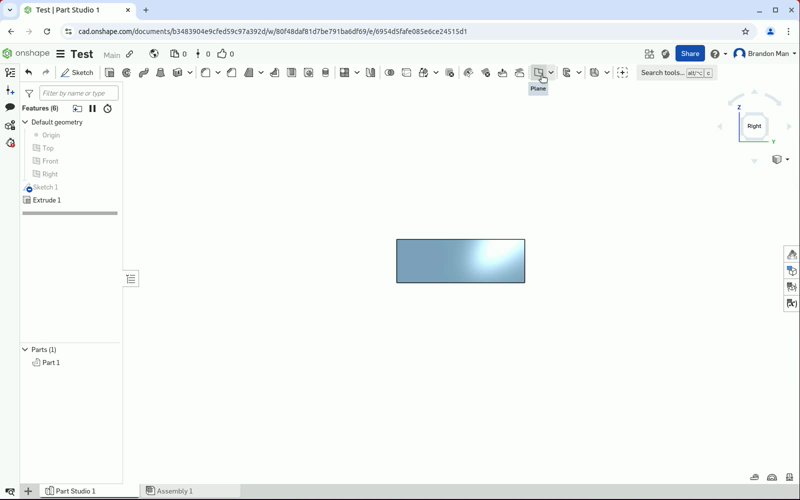
click(541, 75)
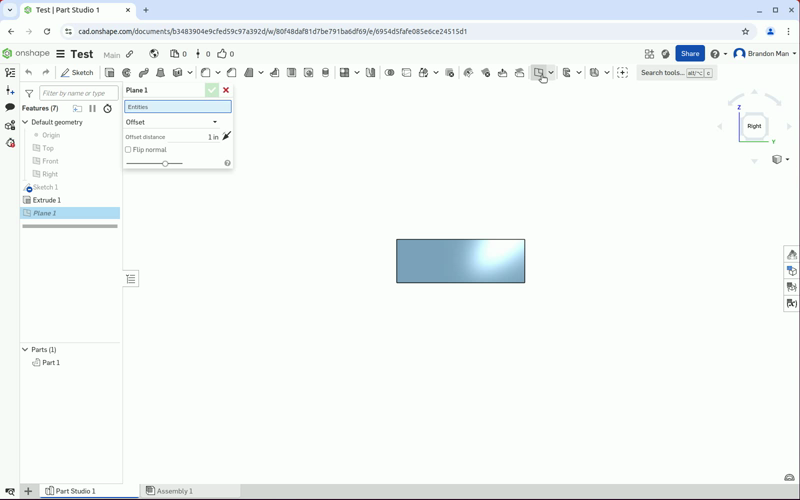
mouse_move(73, 176)
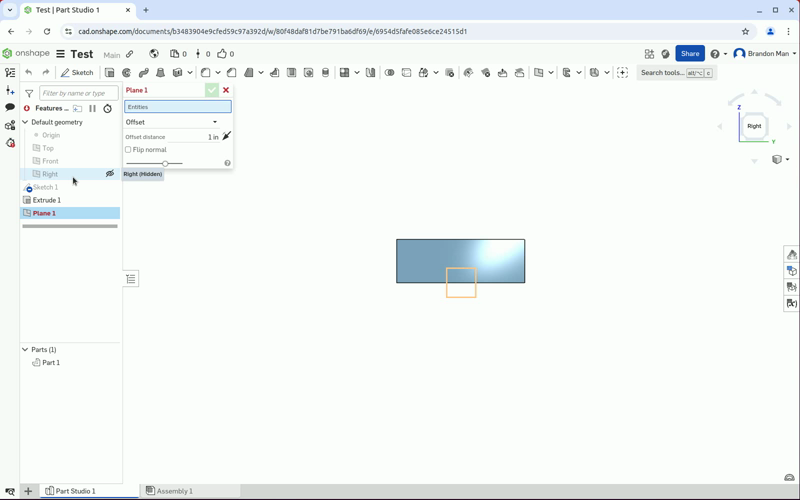
click(73, 176)
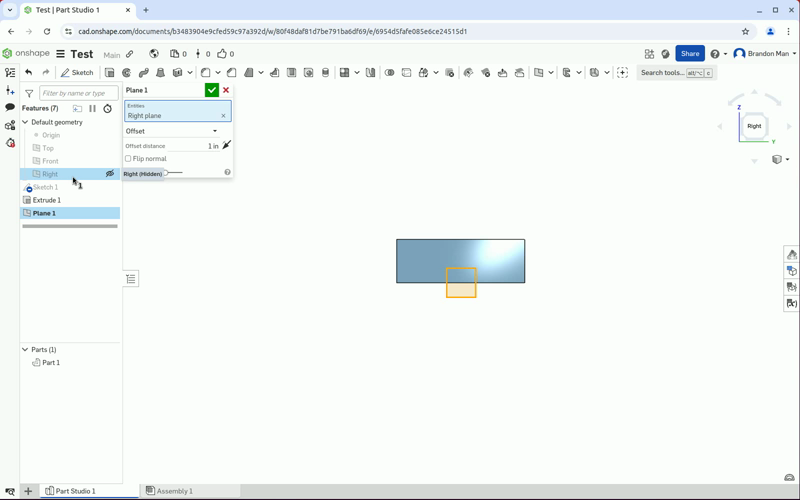
key(tab, 2)
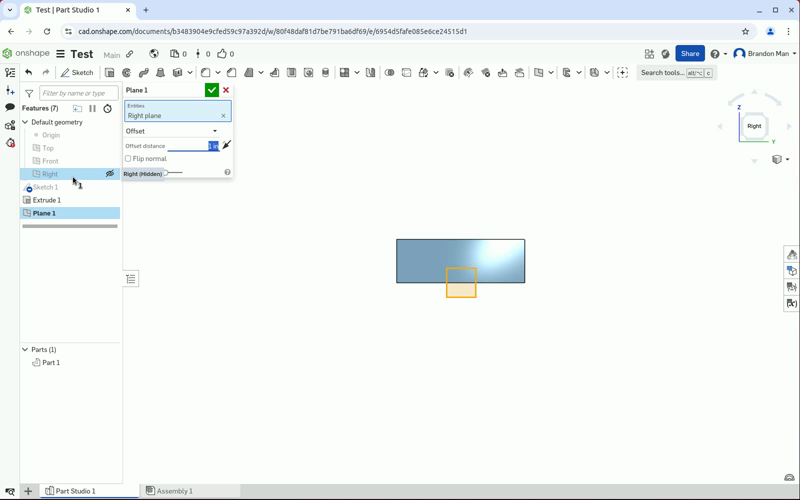
text(16.607)
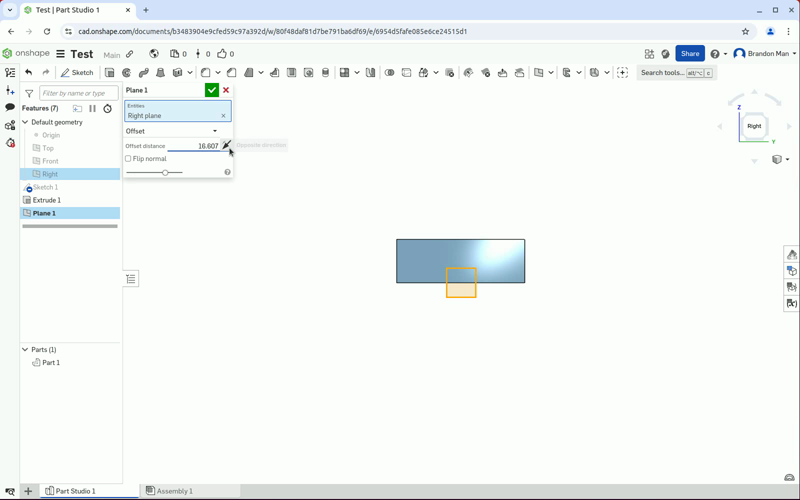
mouse_move(229, 147)
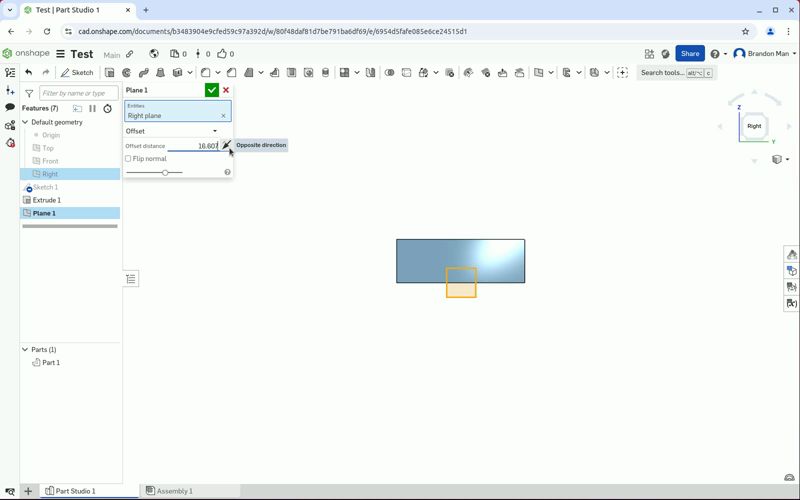
click(229, 147)
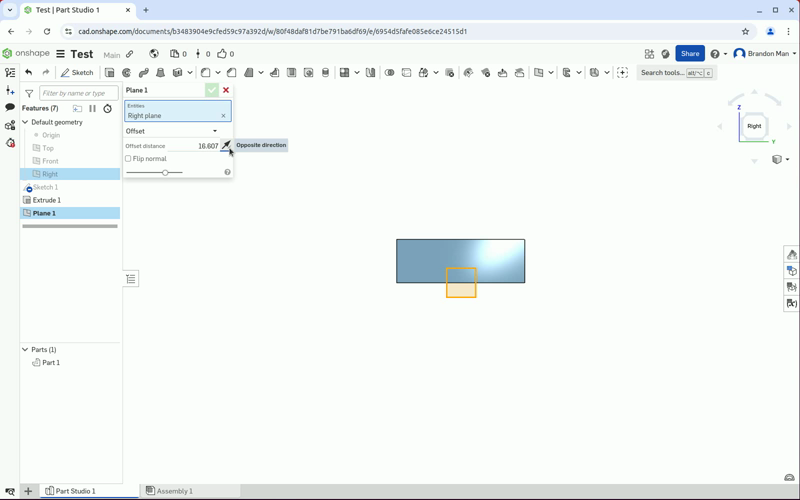
key(enter, 2)
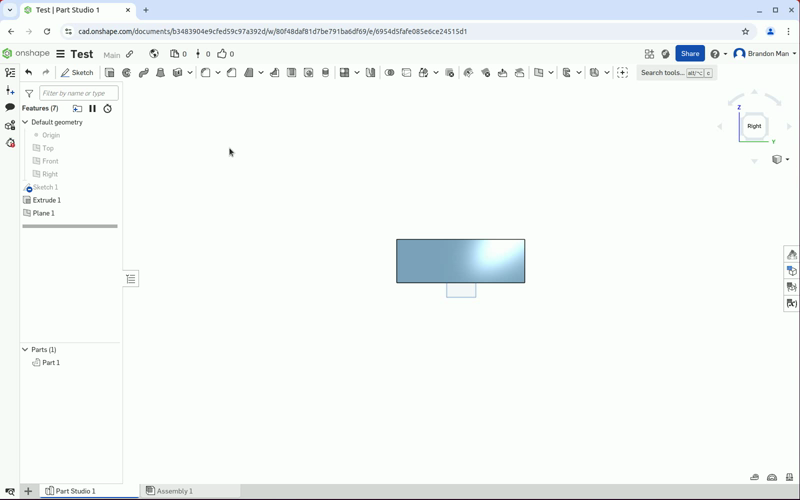
key(shift+s)
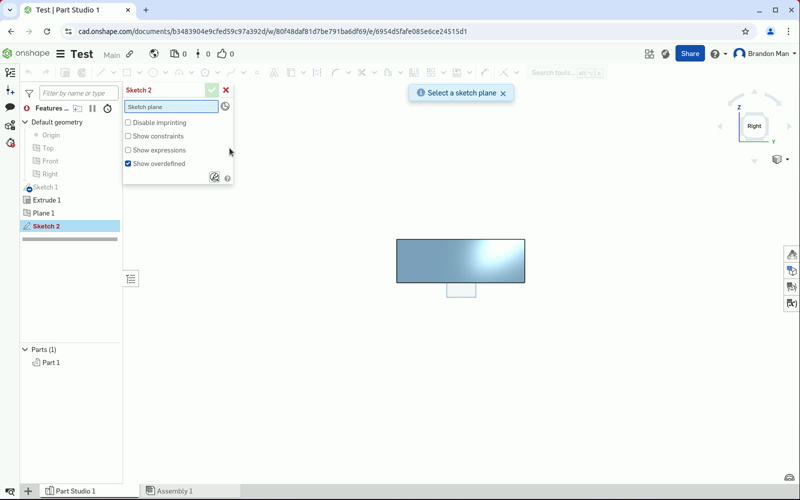
mouse_move(73, 215)
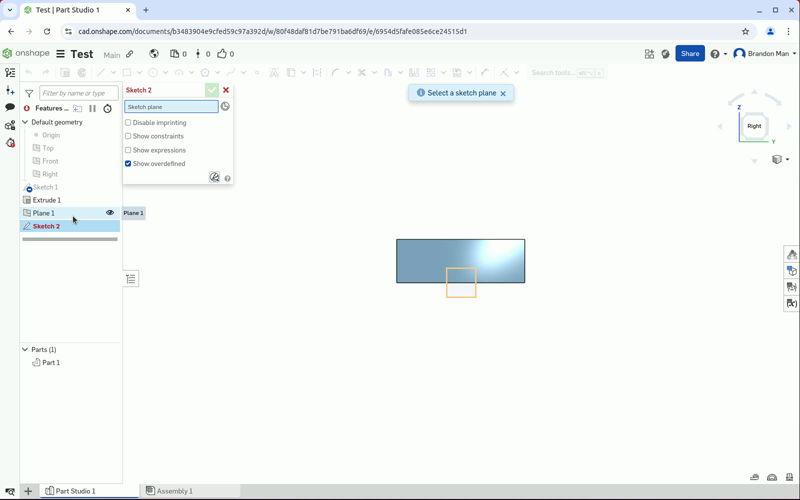
click(73, 215)
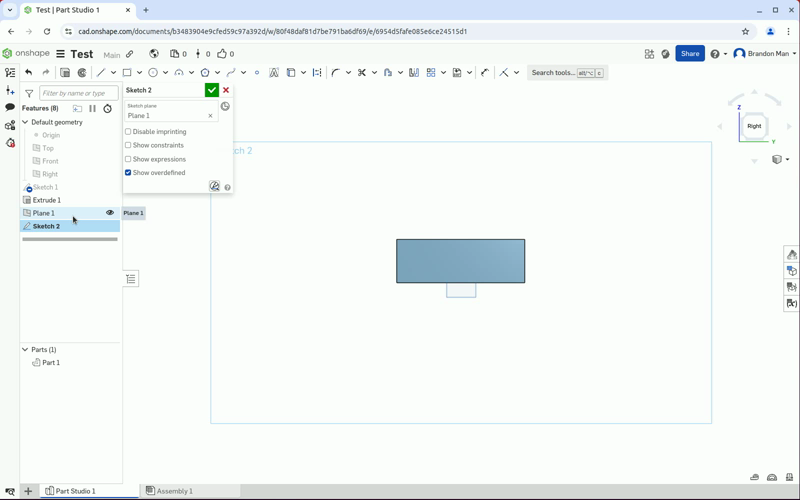
mouse_move(73, 352)
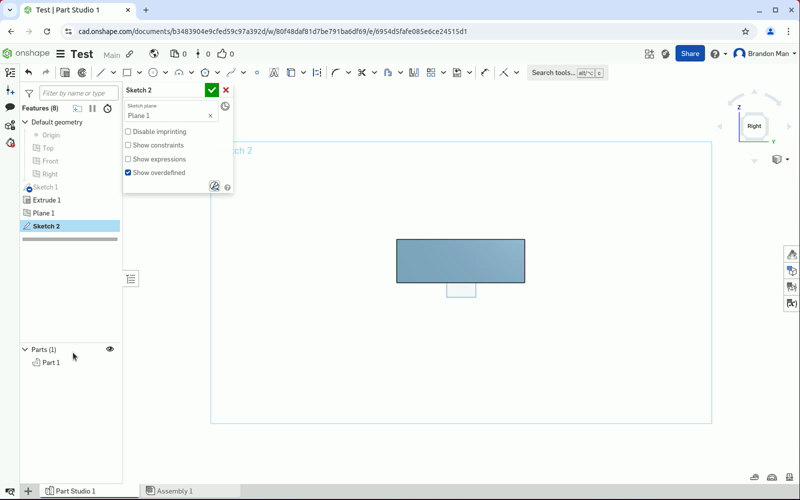
key(y)
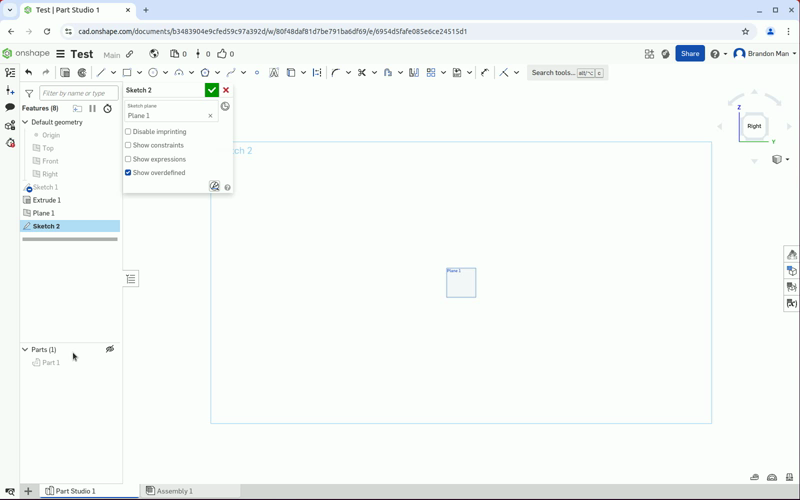
key(l)
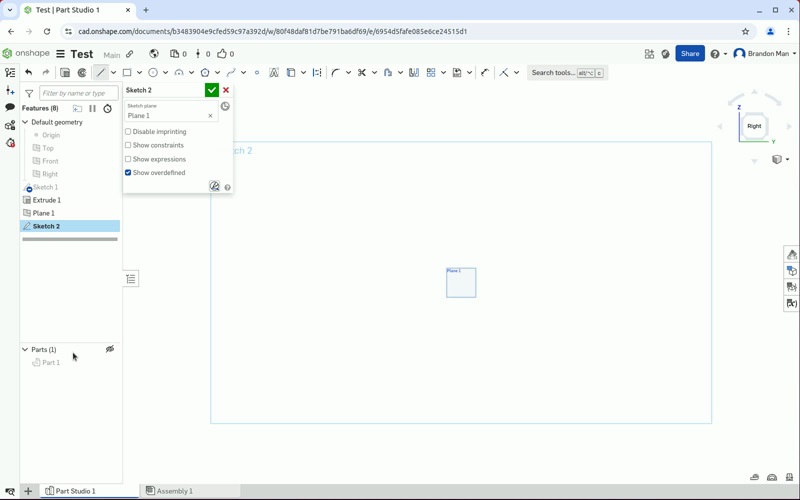
key_down(shift)
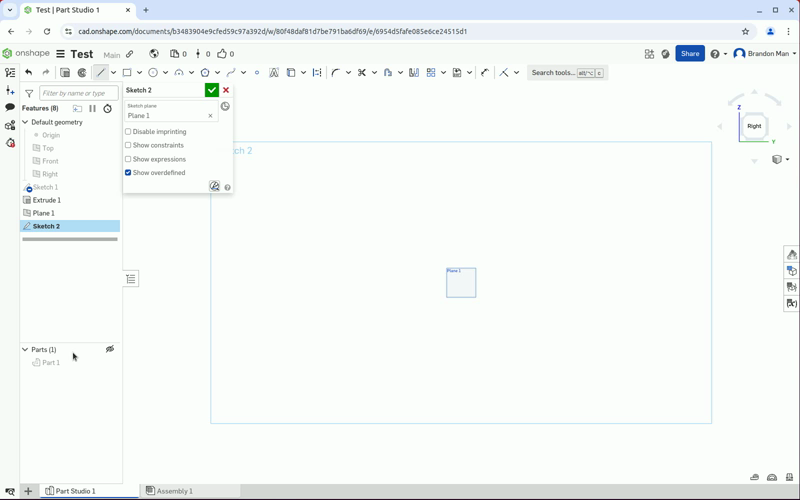
mouse_move(396, 245)
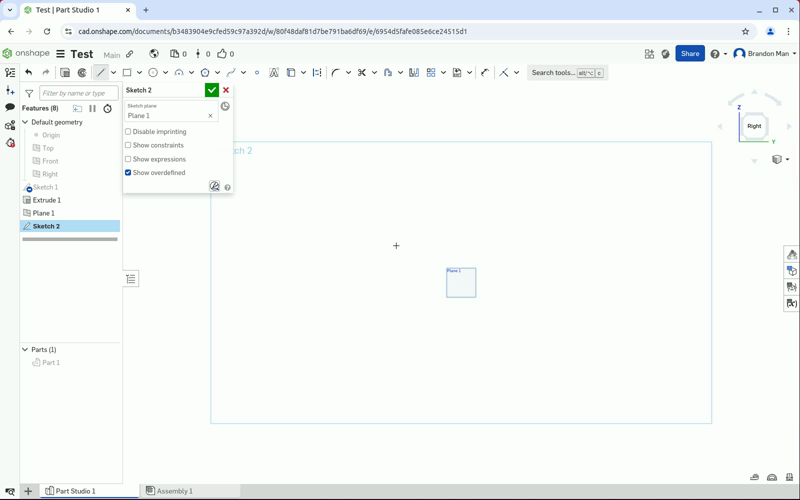
click(396, 245)
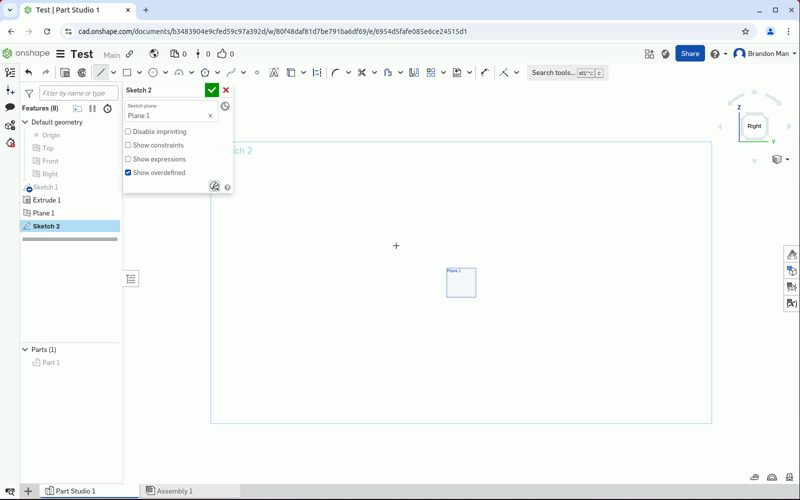
key_up(shift)
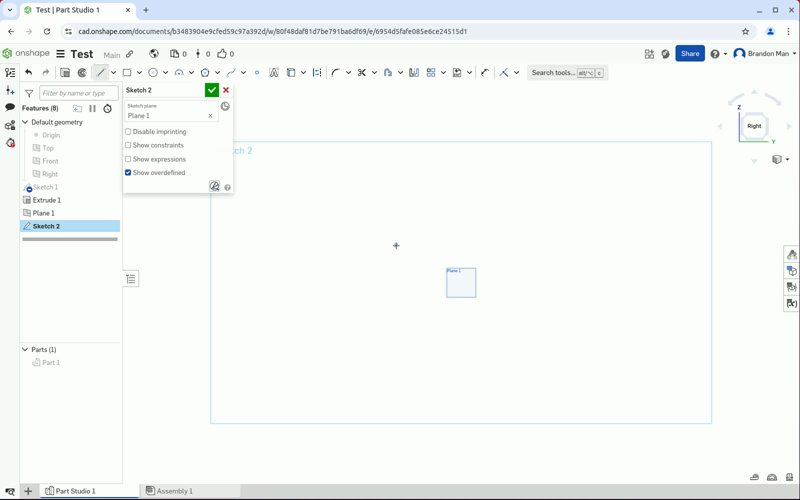
key_down(shift)
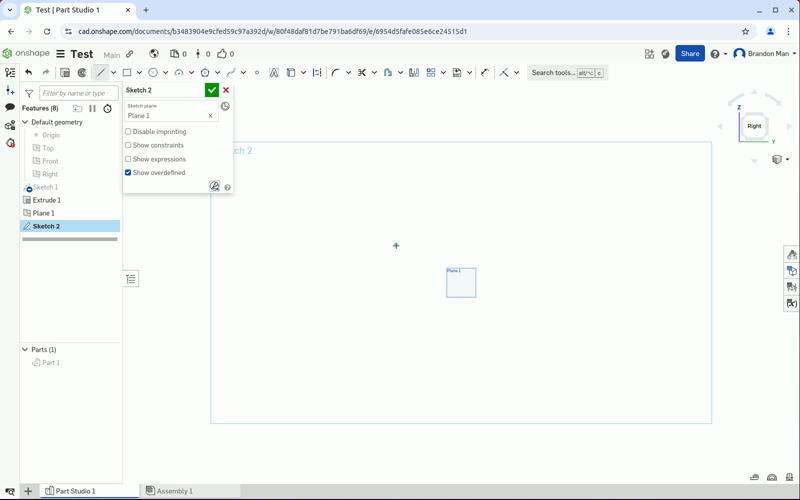
mouse_move(471, 245)
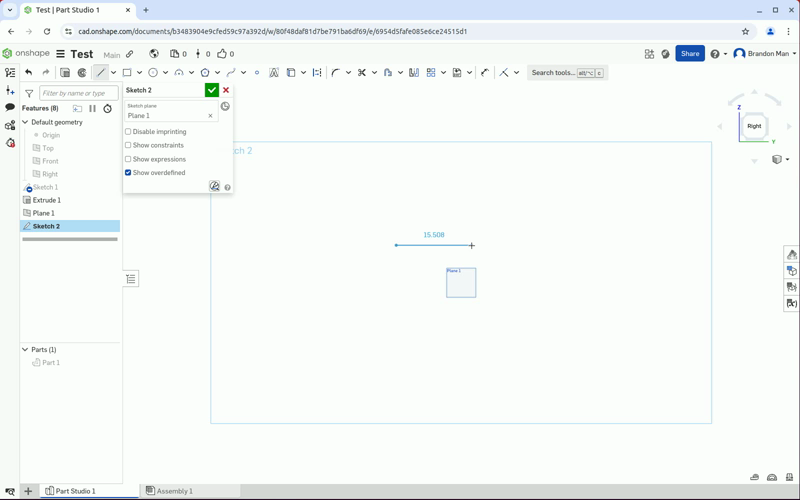
click(471, 245)
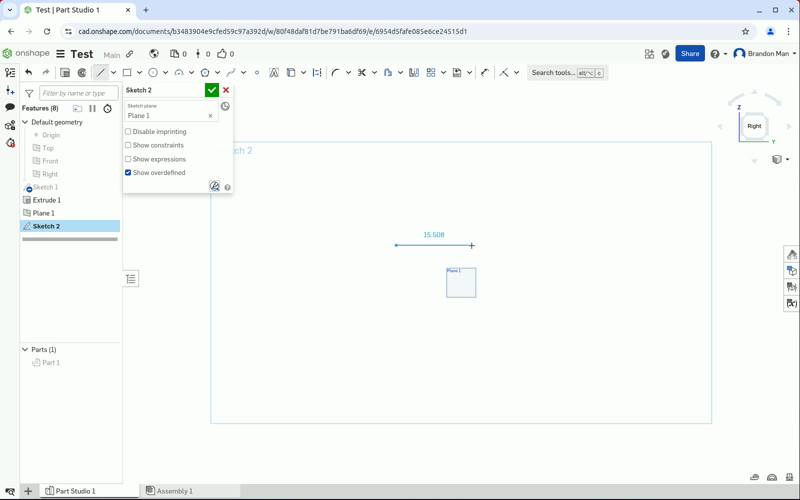
key_up(shift)
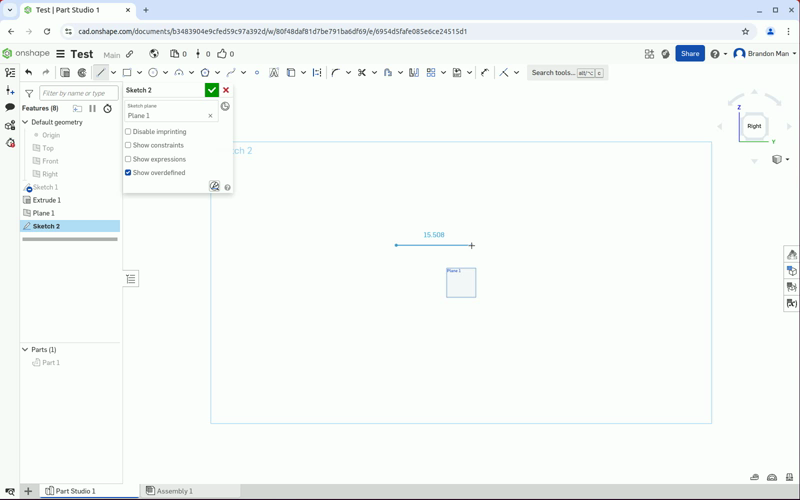
key_down(shift)
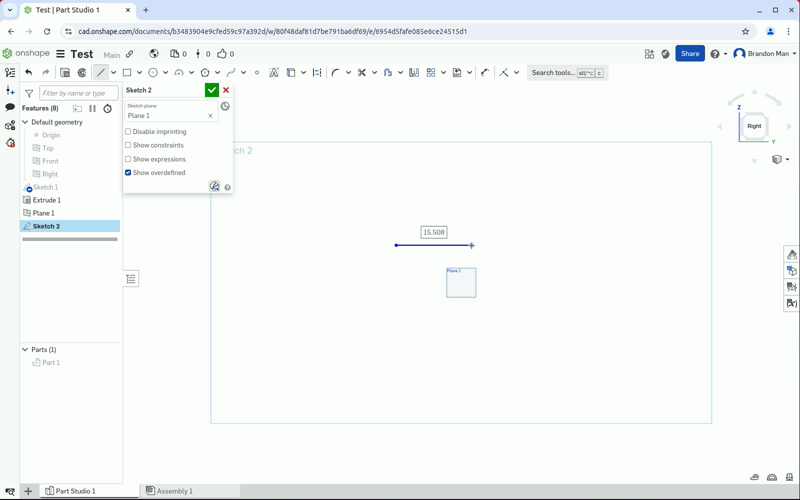
mouse_move(501, 245)
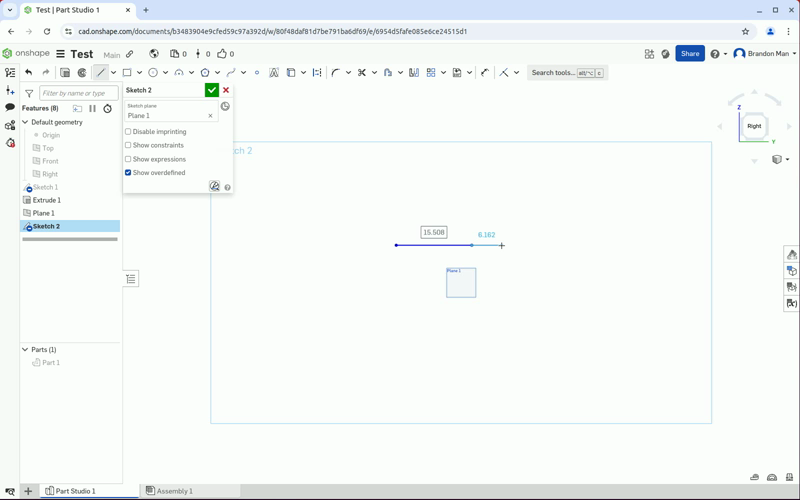
mouse_move(471, 239)
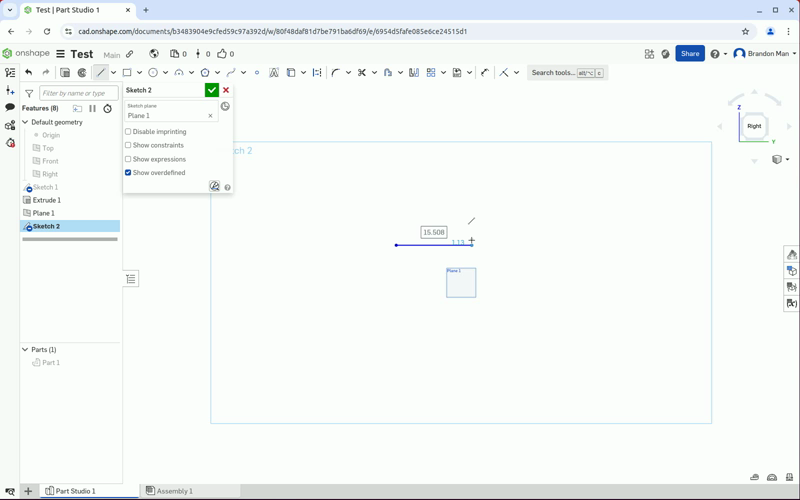
scroll(6)
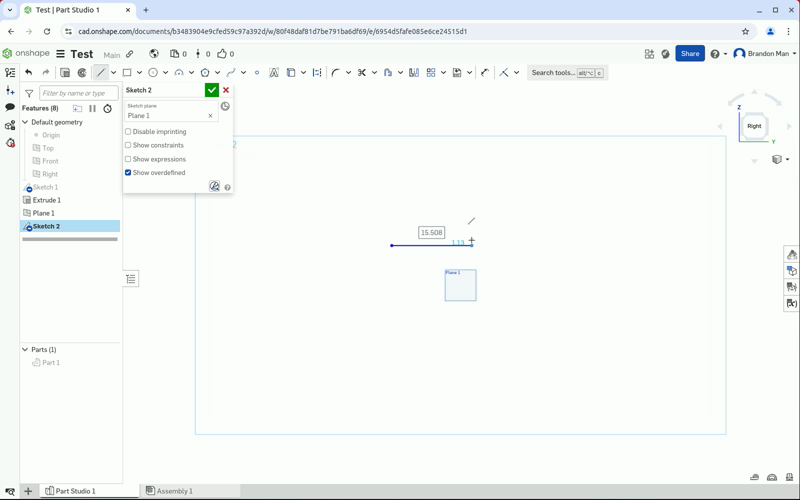
scroll(6)
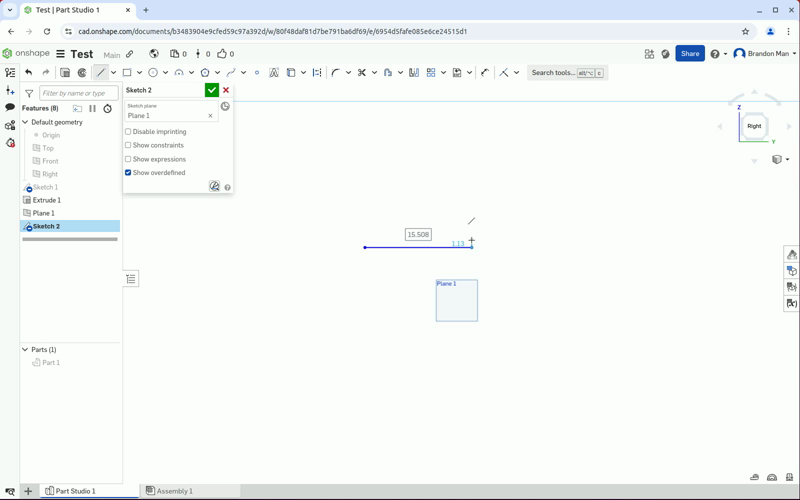
scroll(6)
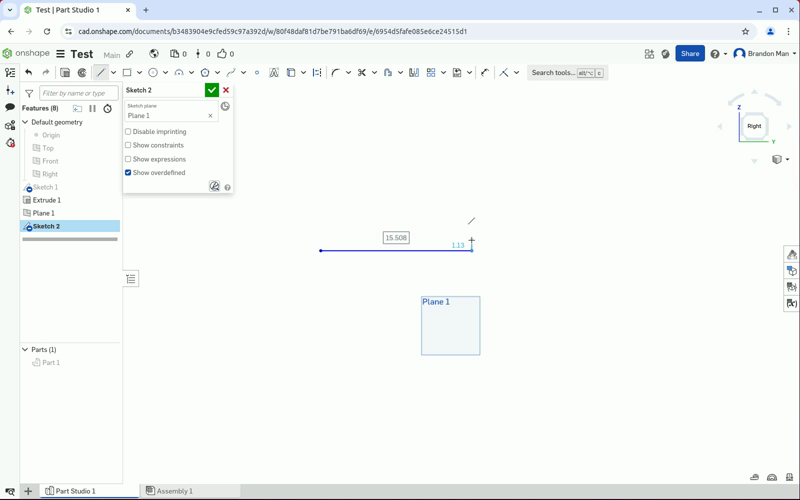
scroll(6)
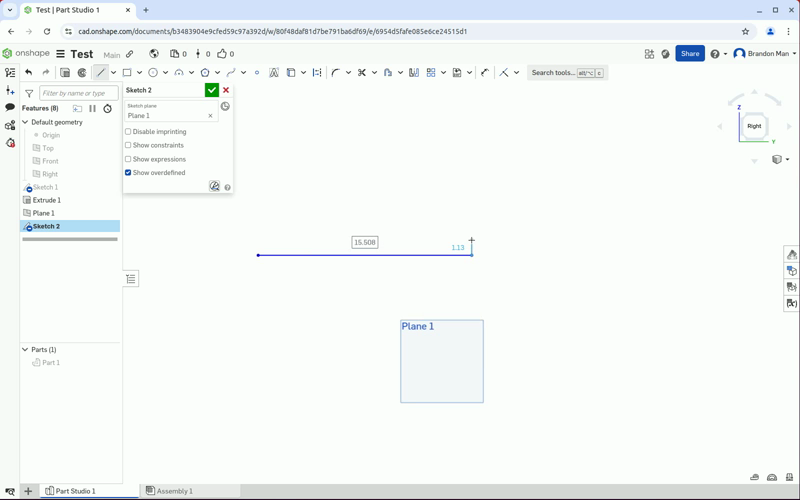
scroll(6)
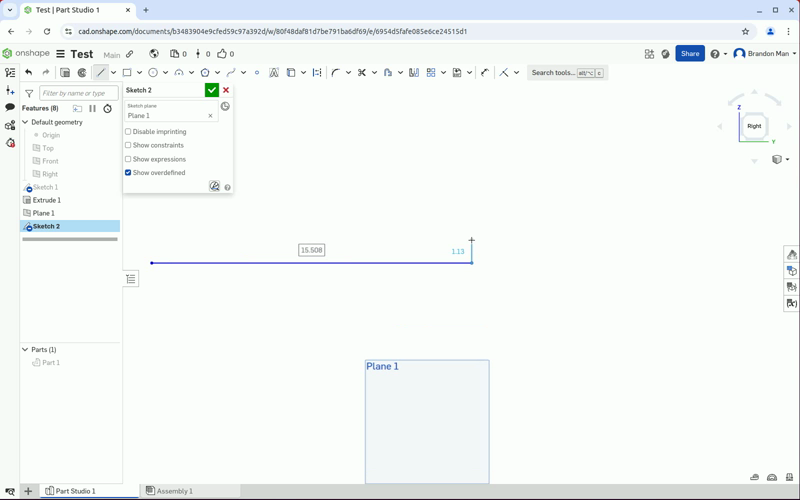
scroll(6)
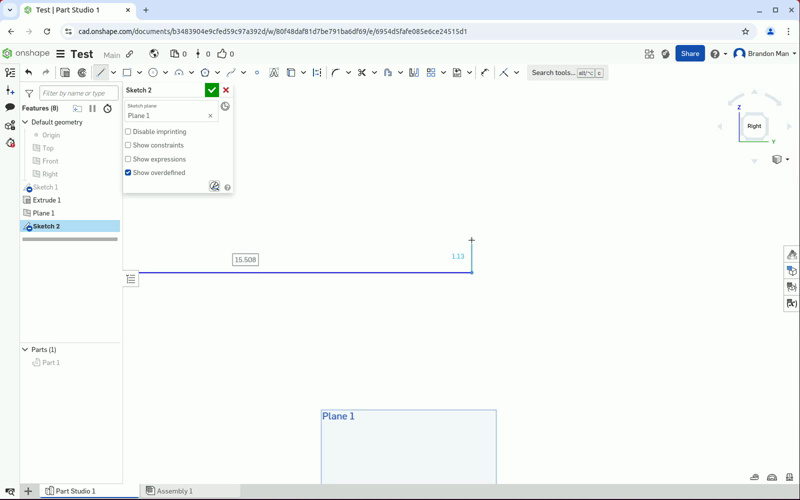
scroll(6)
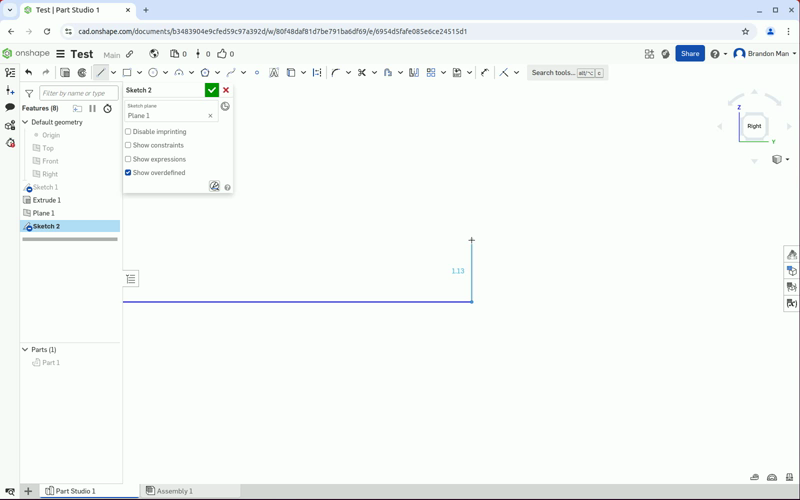
click(471, 239)
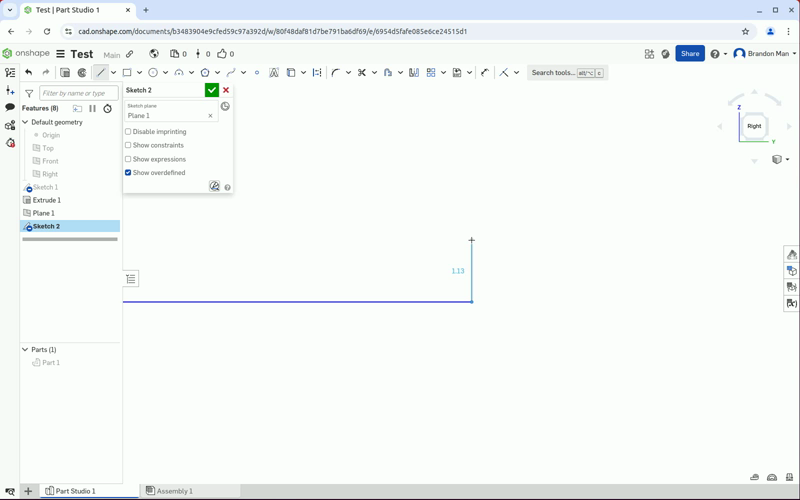
scroll(-6)
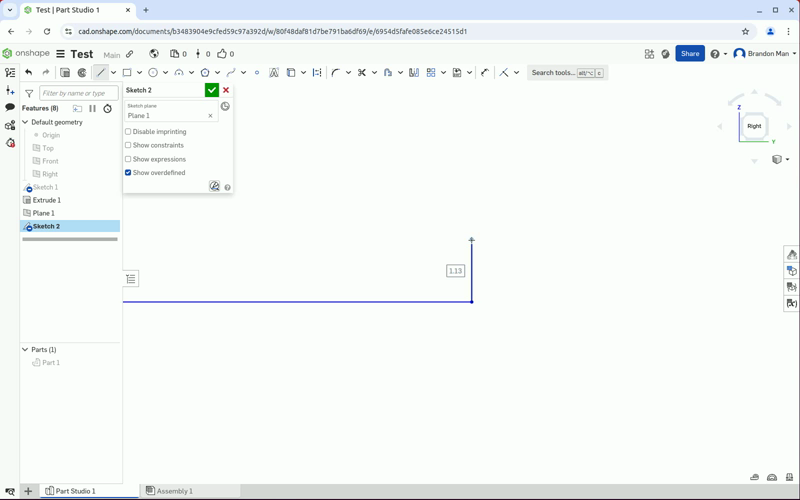
scroll(-6)
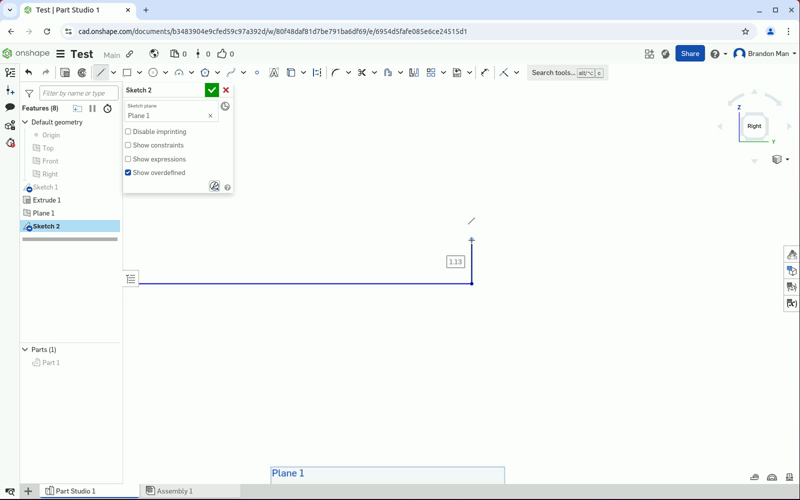
scroll(-6)
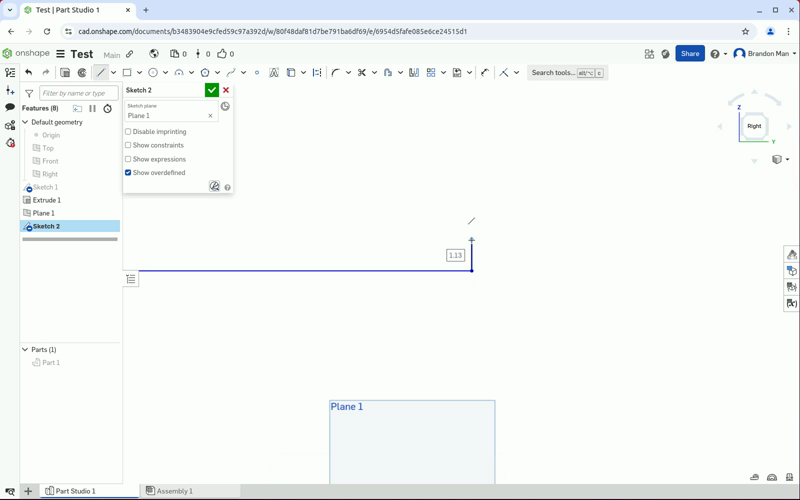
scroll(-6)
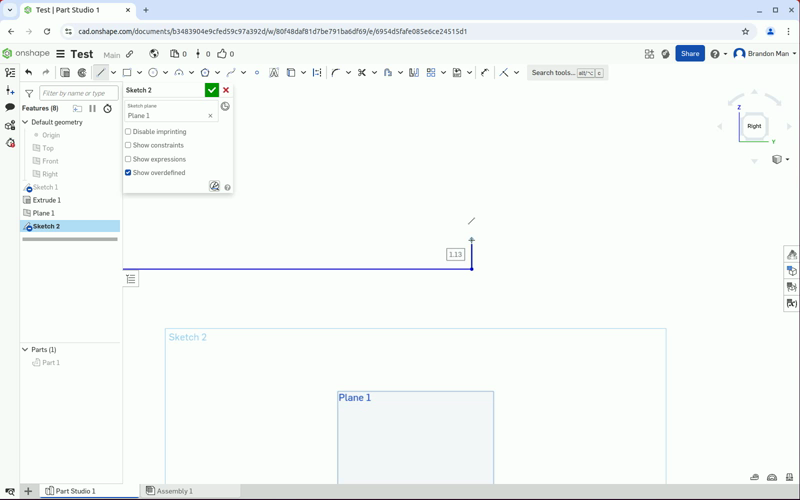
scroll(-6)
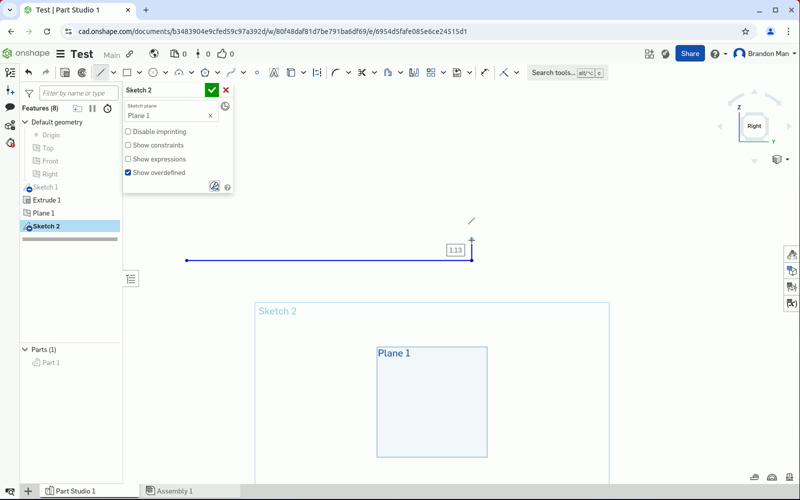
scroll(-6)
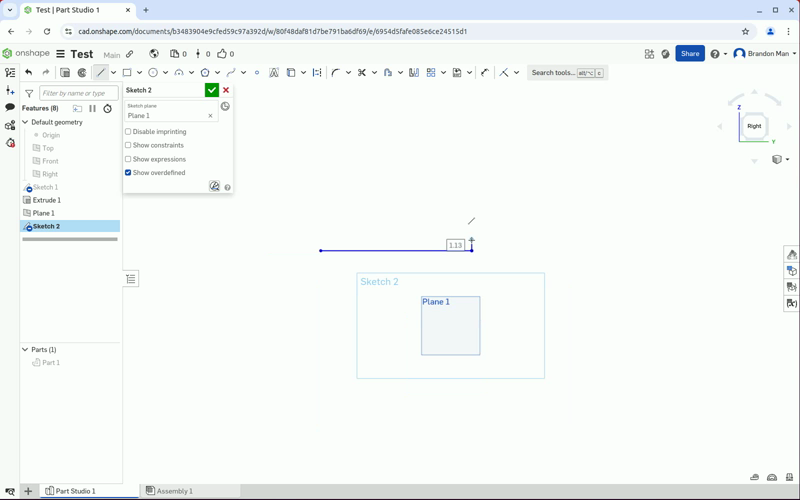
scroll(-6)
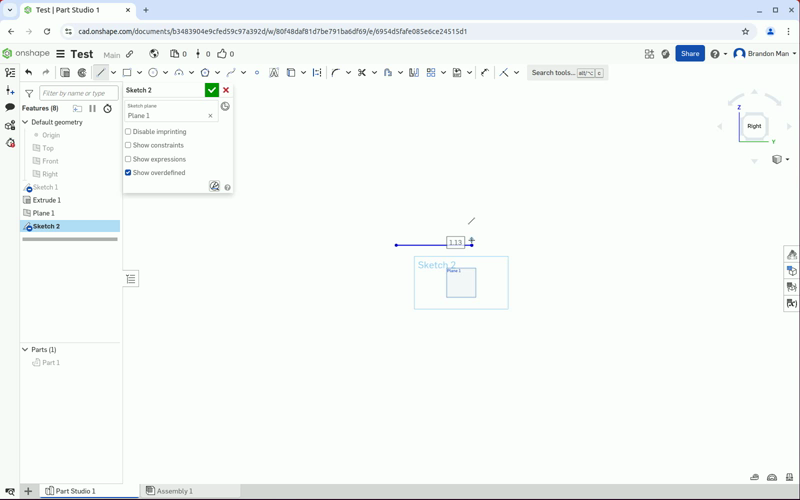
key_up(shift)
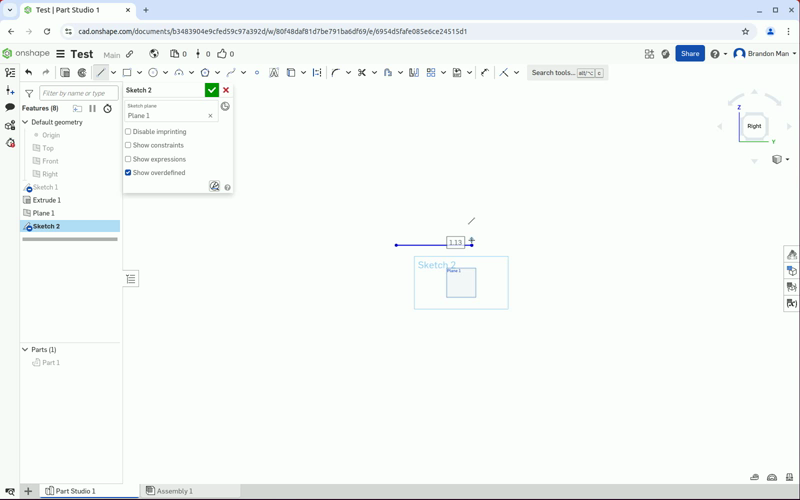
key_down(shift)
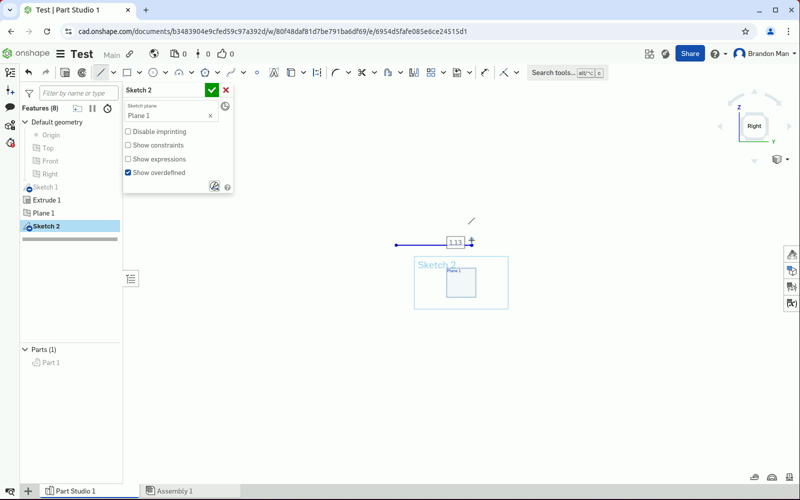
mouse_move(396, 239)
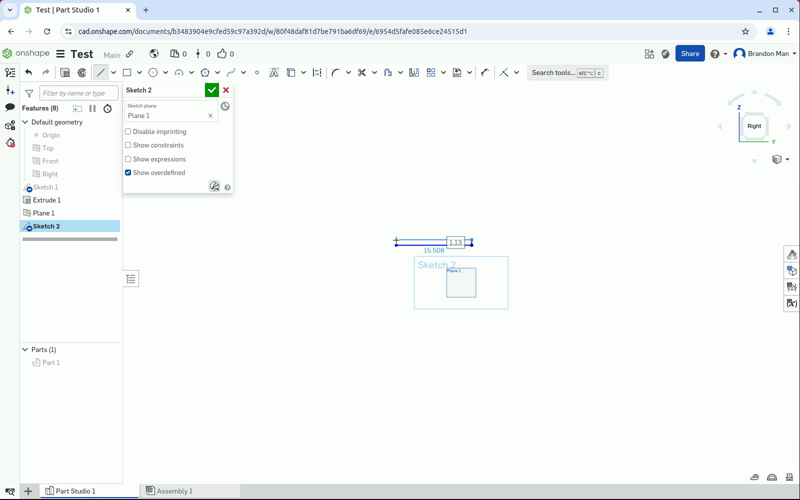
click(396, 239)
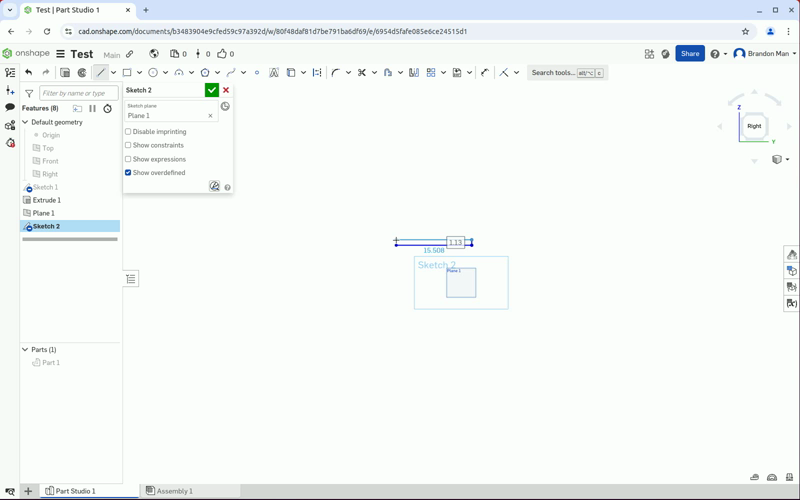
key_up(shift)
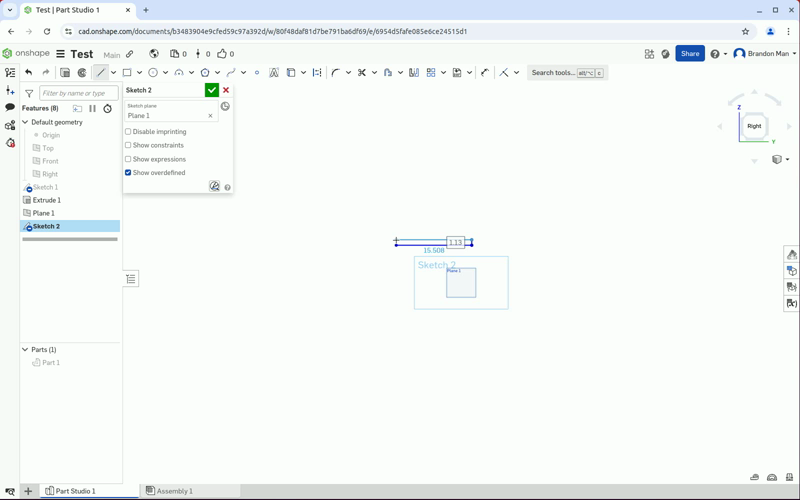
mouse_move(426, 239)
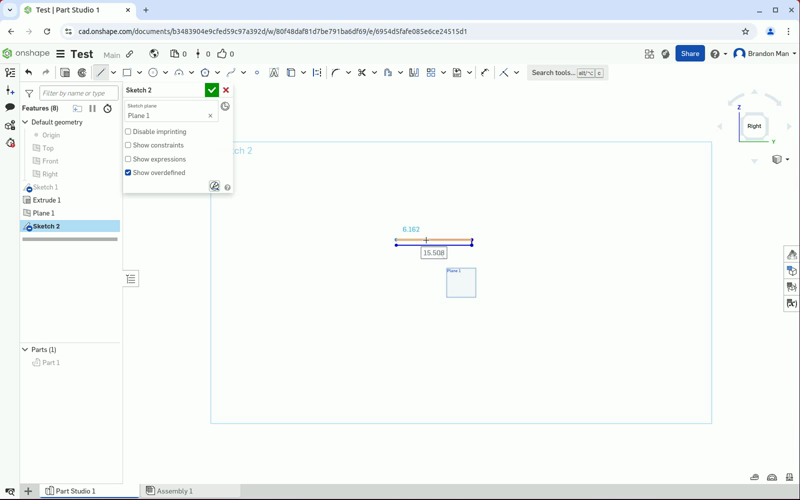
key_down(shift)
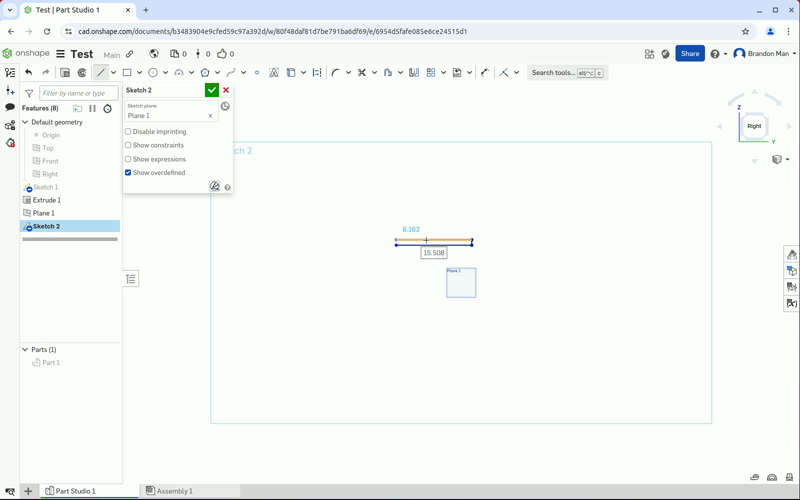
mouse_move(396, 245)
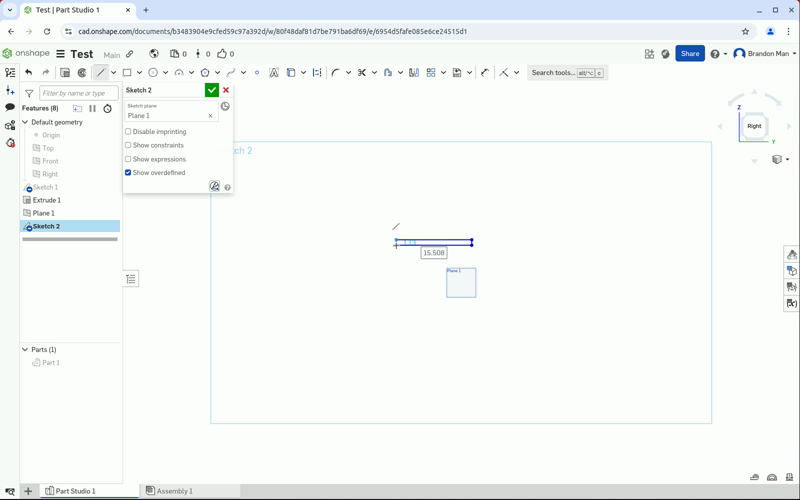
scroll(6)
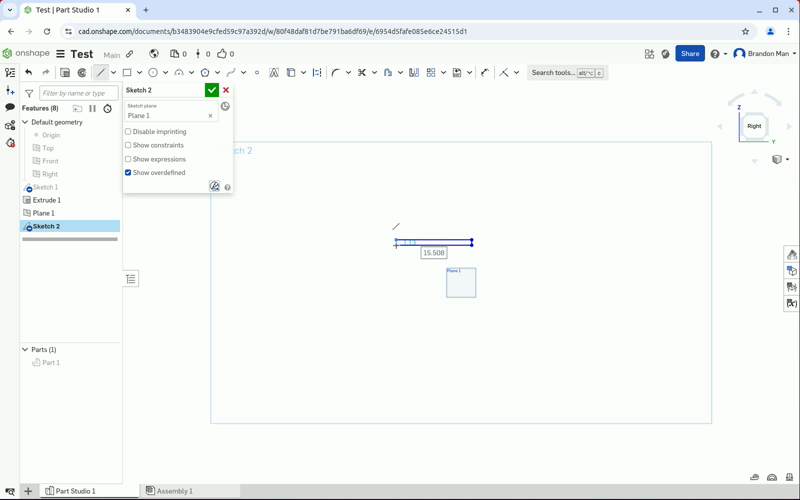
scroll(6)
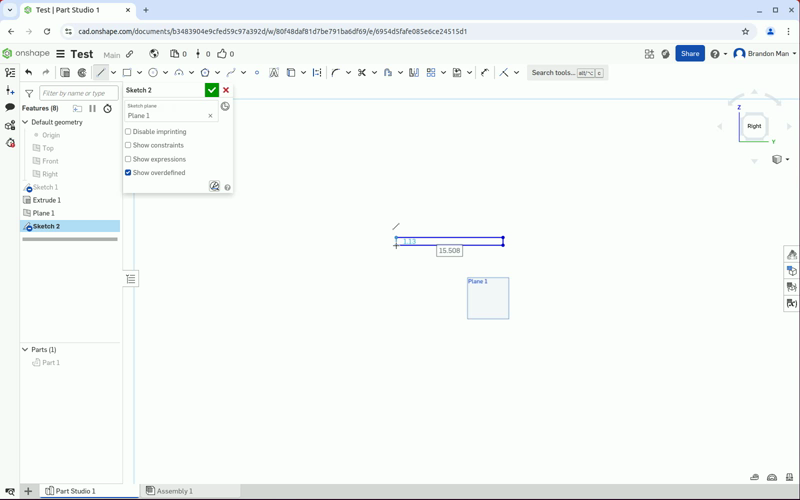
scroll(6)
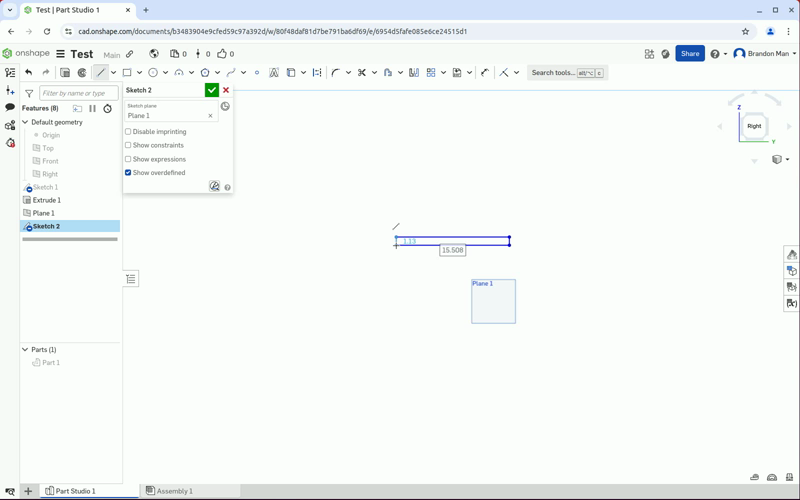
scroll(6)
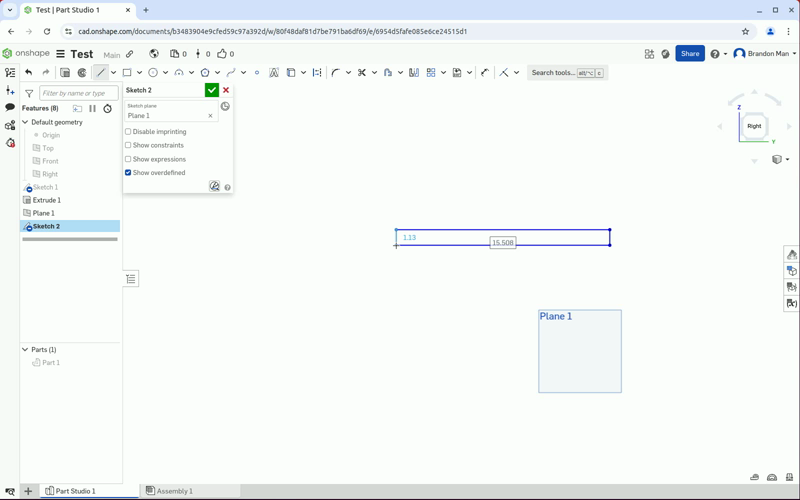
scroll(6)
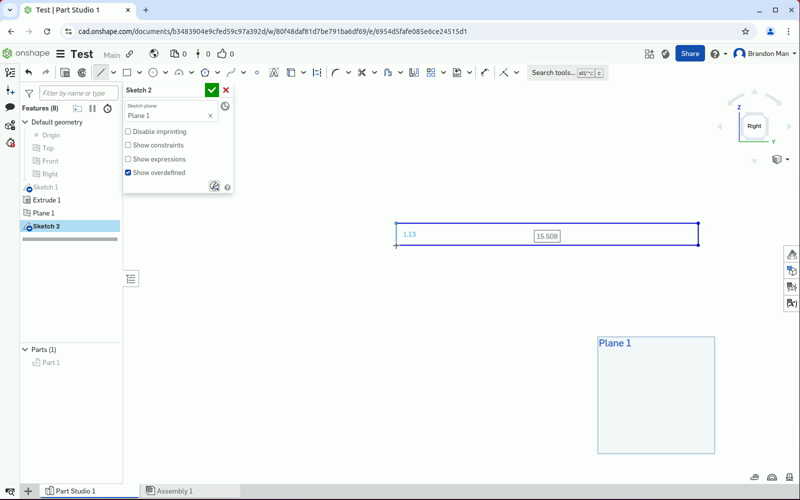
scroll(6)
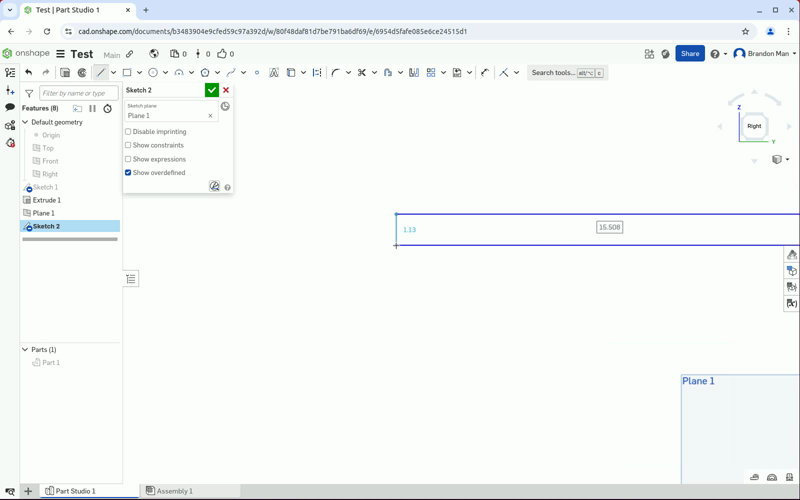
scroll(6)
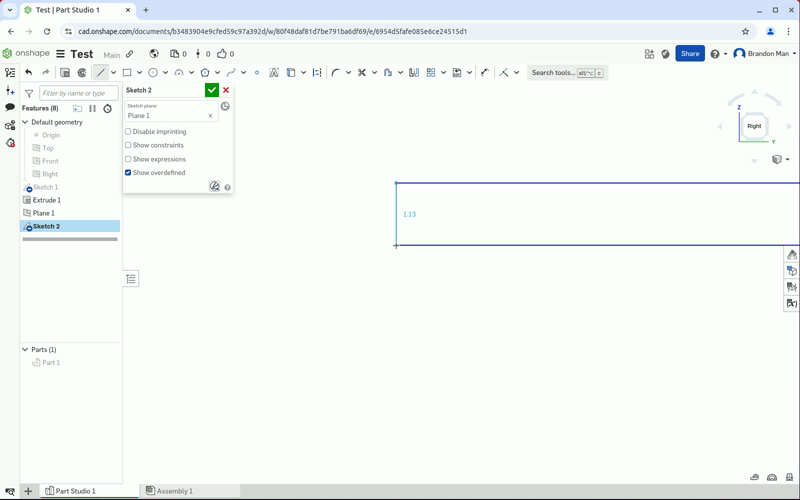
key_up(shift)
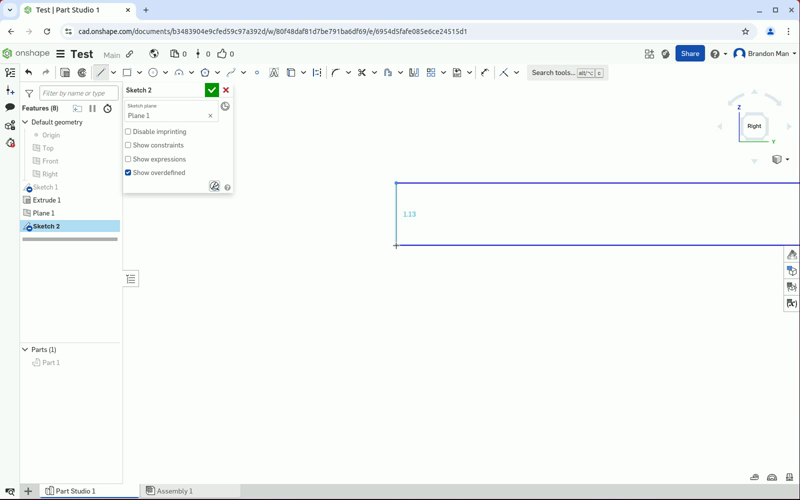
click(396, 245)
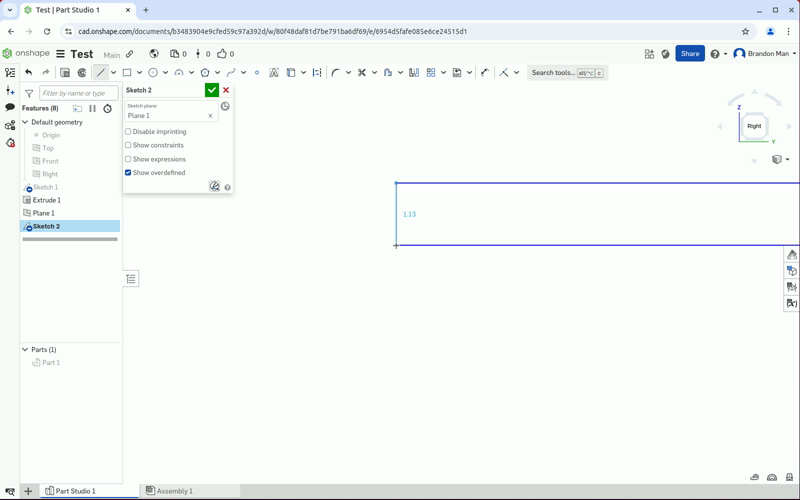
scroll(-6)
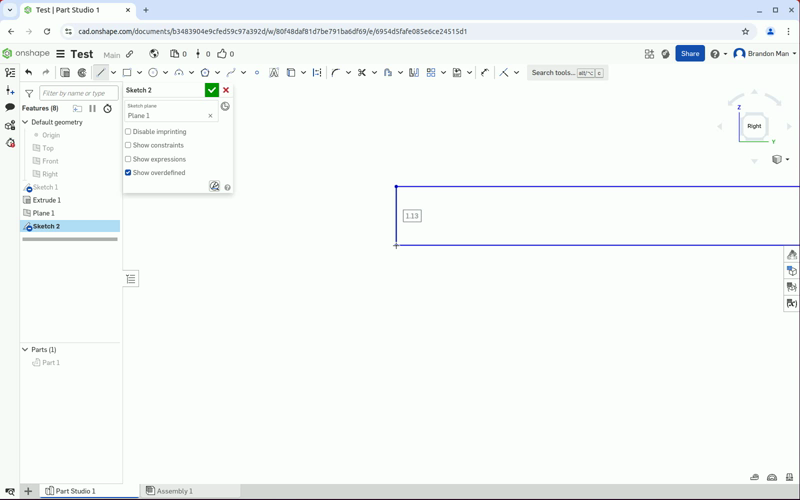
scroll(-6)
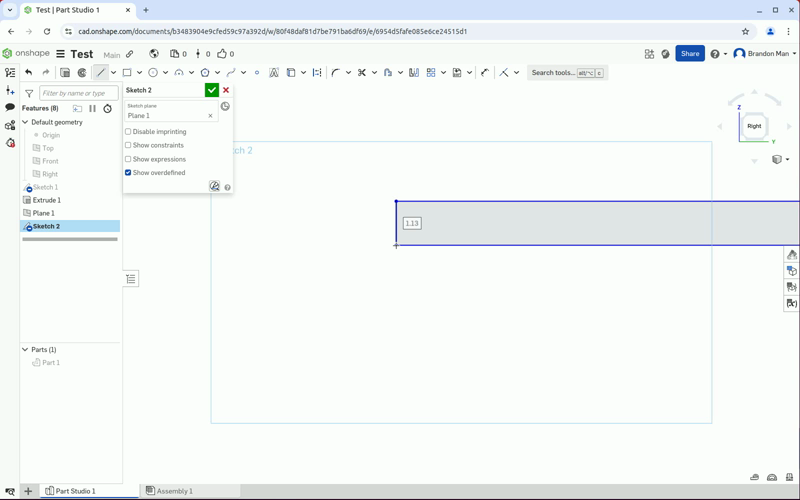
scroll(-6)
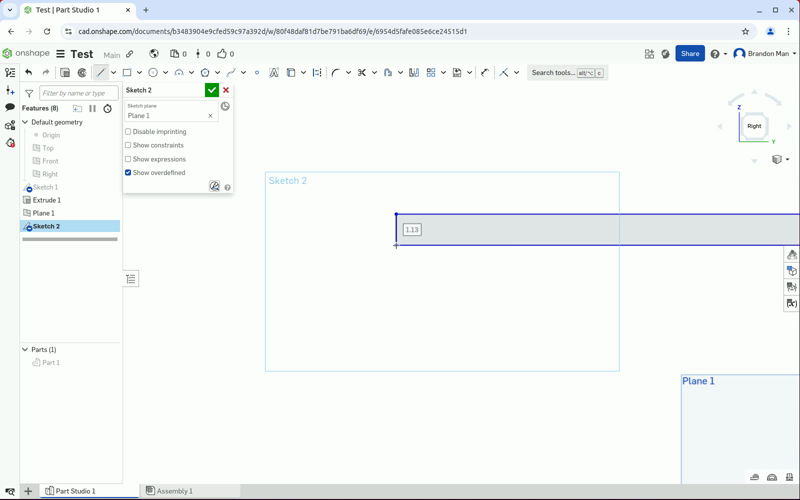
scroll(-6)
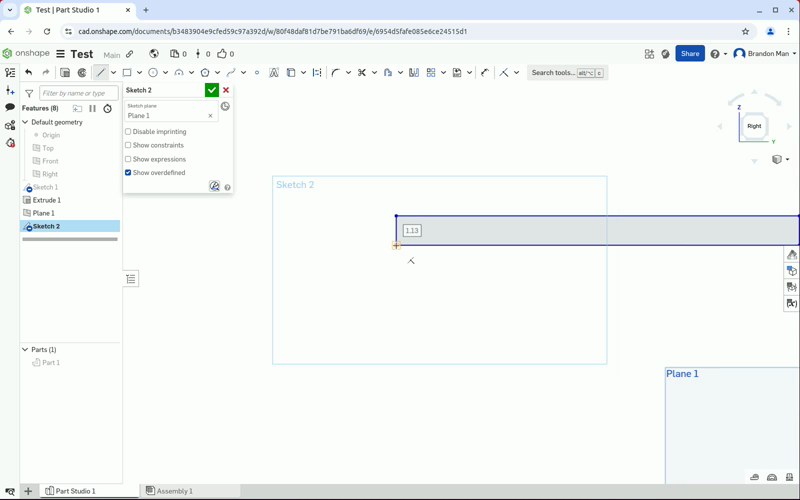
scroll(-6)
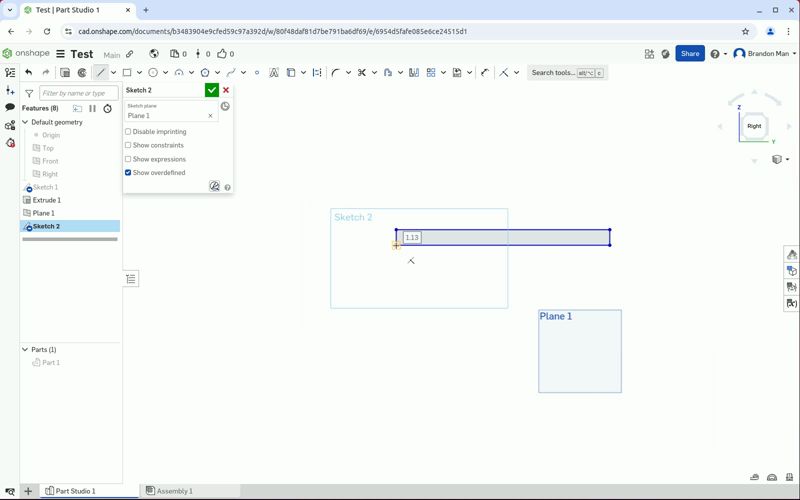
scroll(-6)
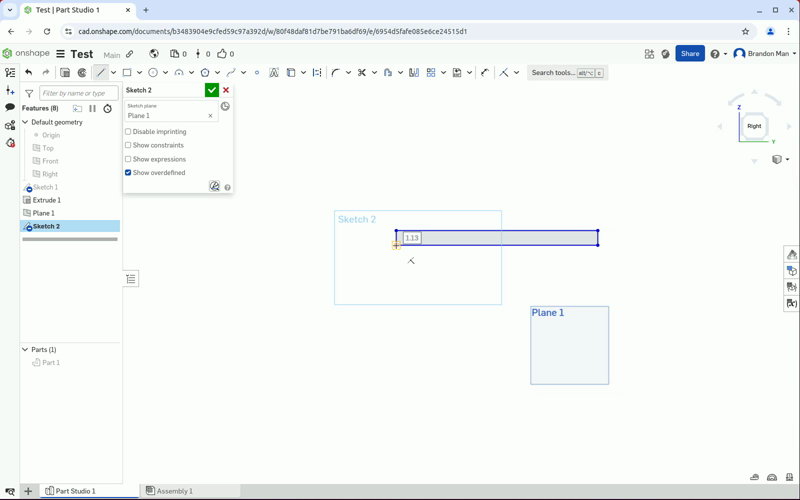
scroll(-6)
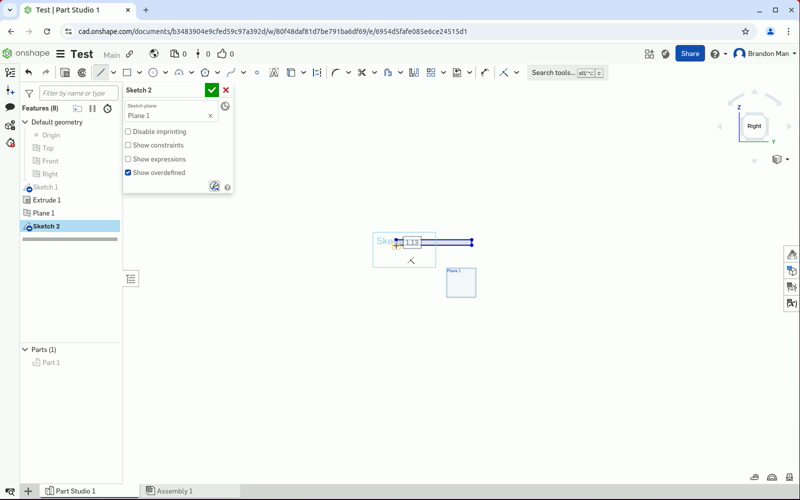
key(esc)
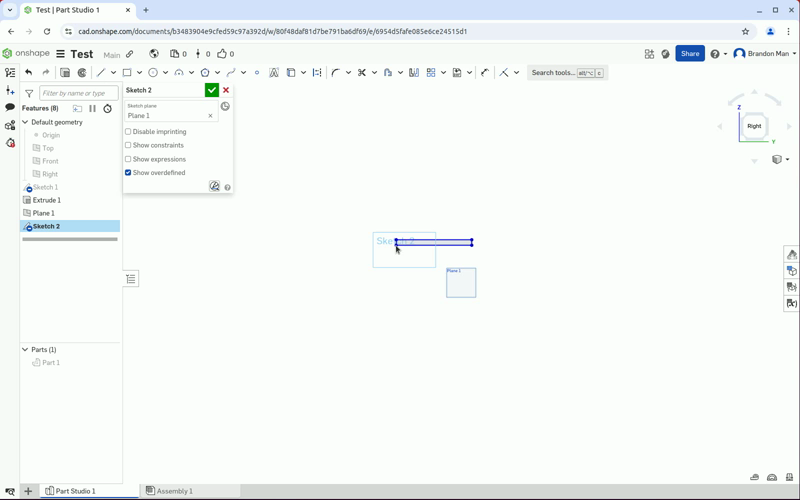
mouse_move(423, 244)
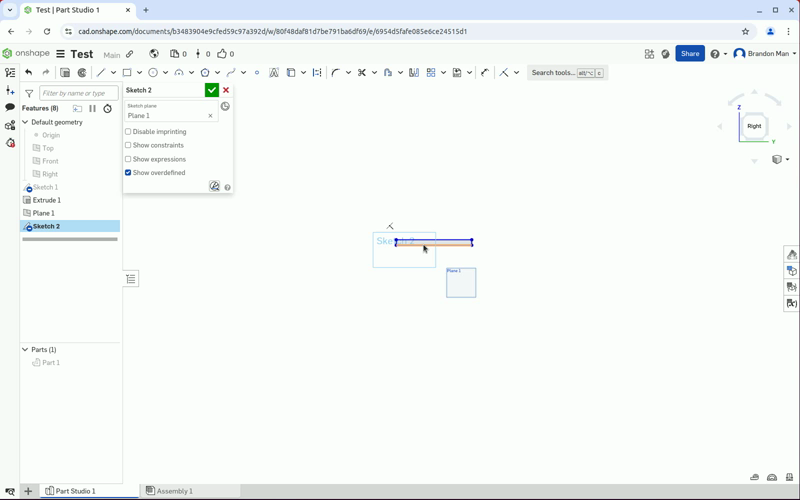
scroll(6)
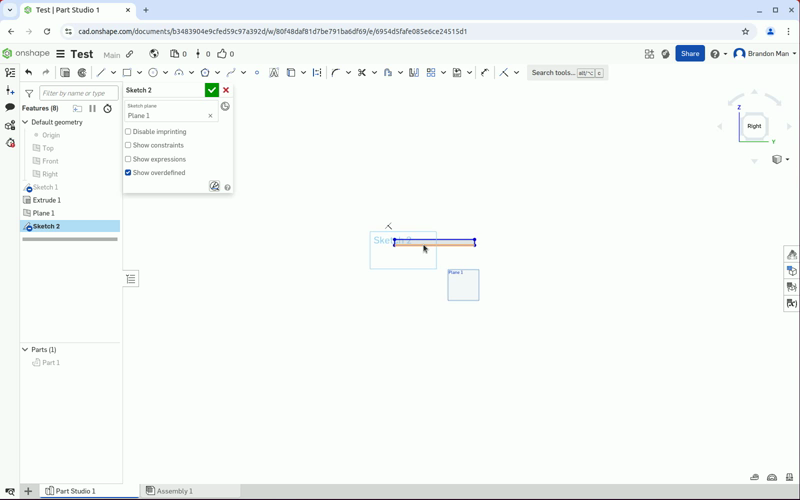
scroll(6)
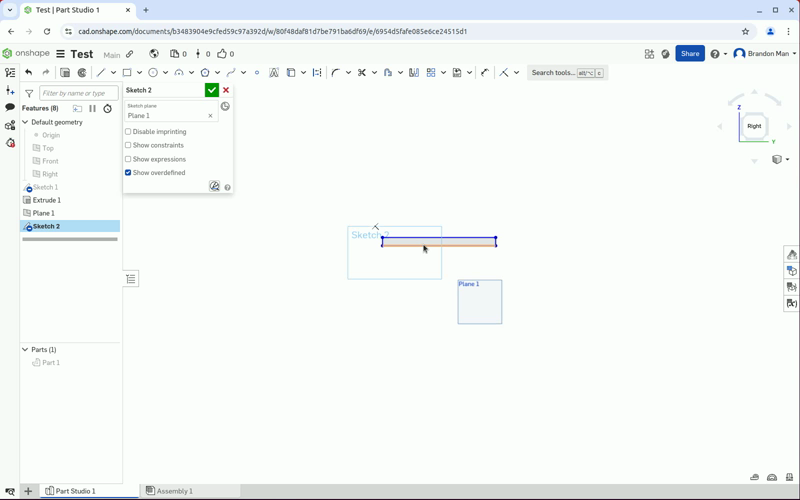
scroll(6)
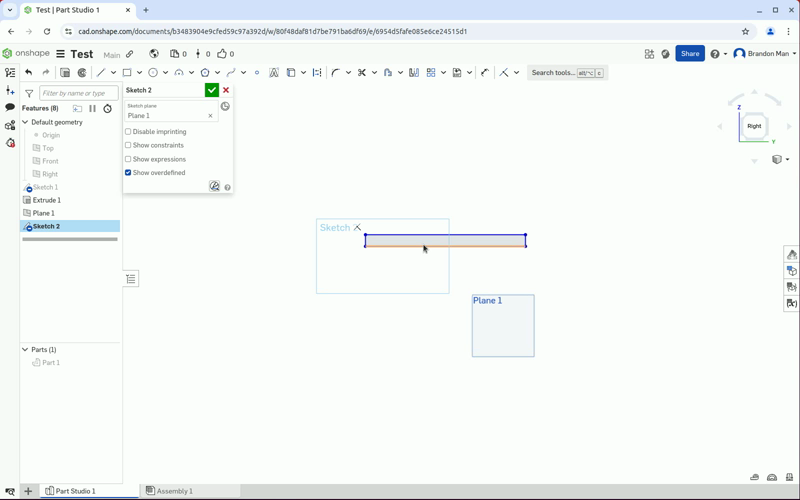
scroll(6)
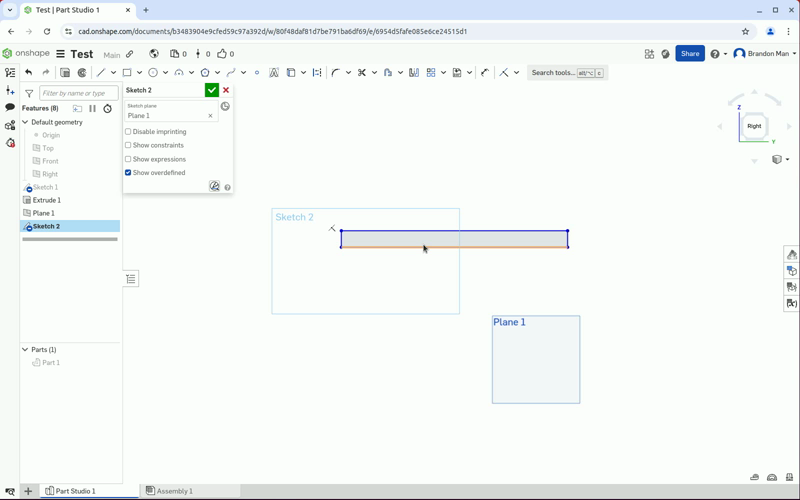
scroll(6)
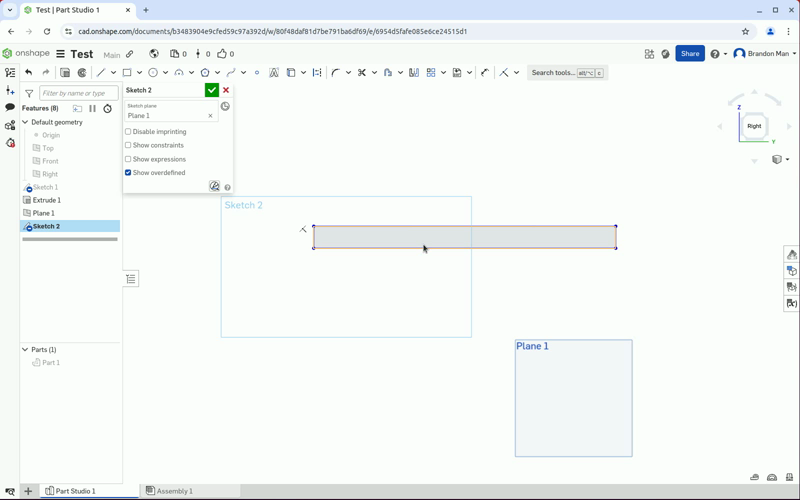
scroll(6)
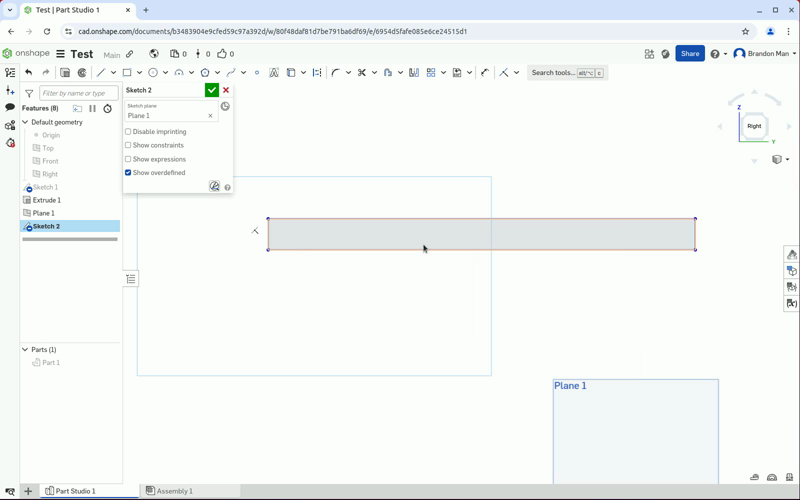
scroll(6)
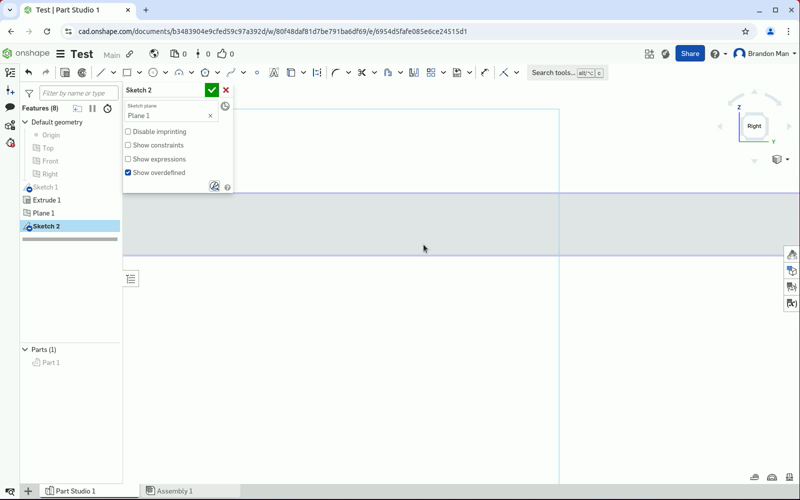
click(423, 244)
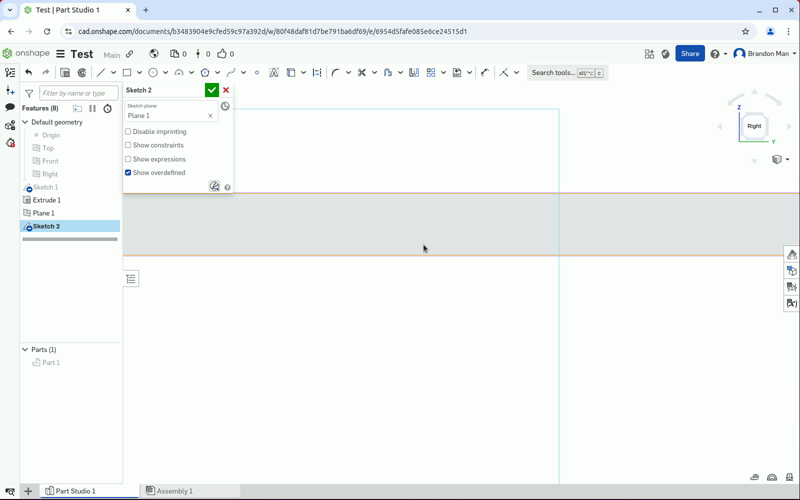
scroll(-6)
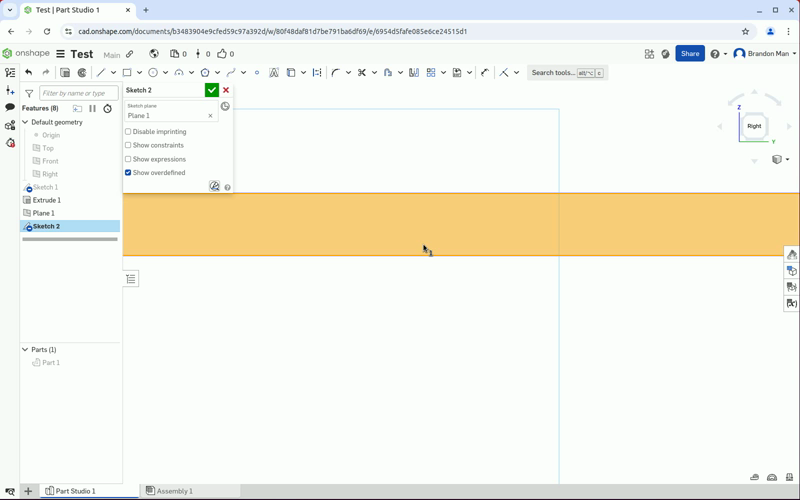
scroll(-6)
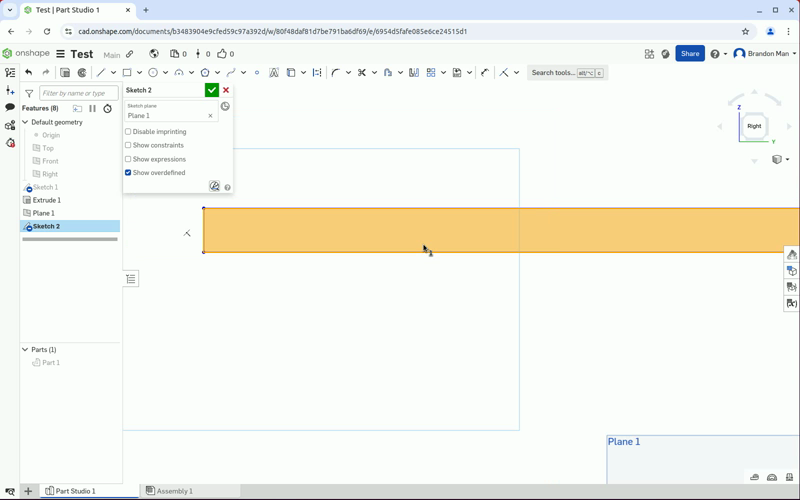
scroll(-6)
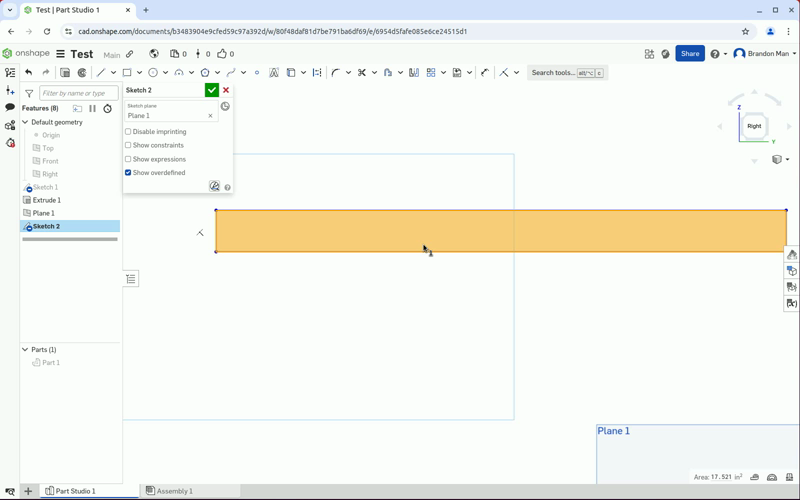
scroll(-6)
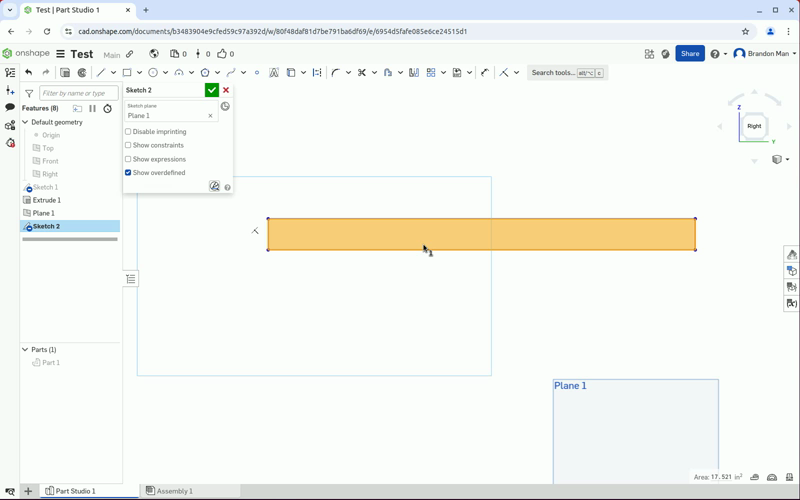
scroll(-6)
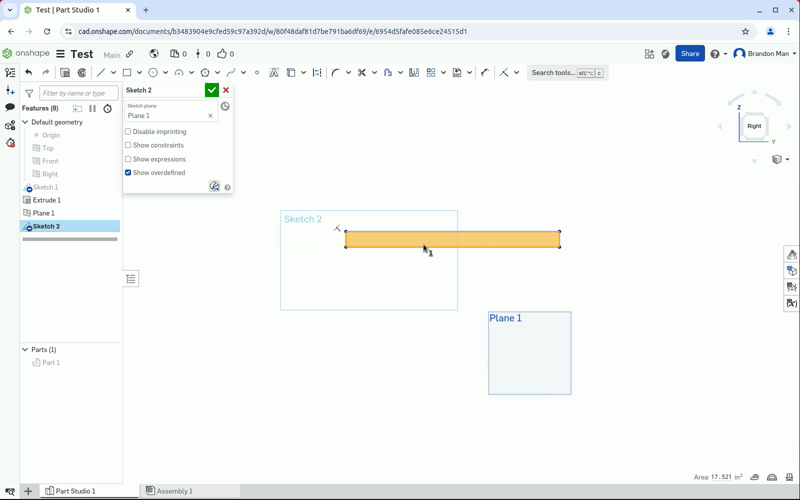
scroll(-6)
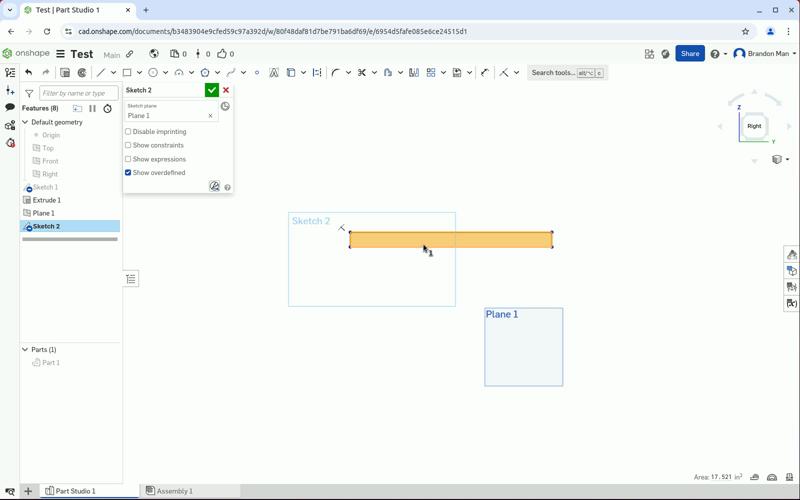
scroll(-6)
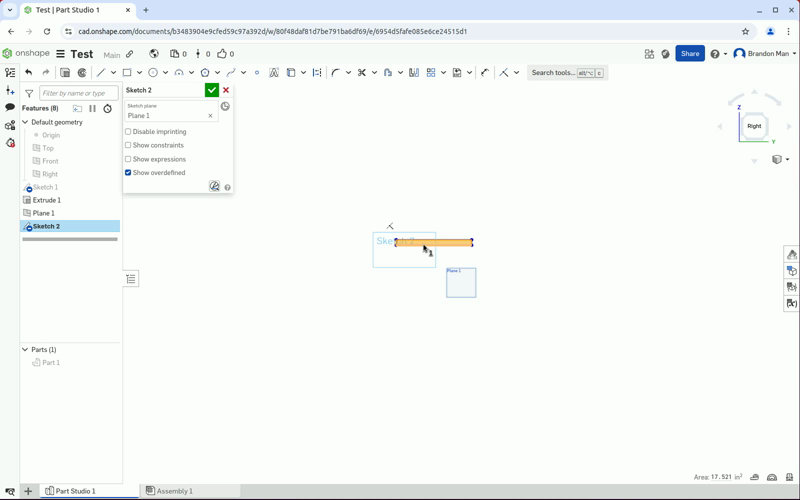
mouse_move(73, 352)
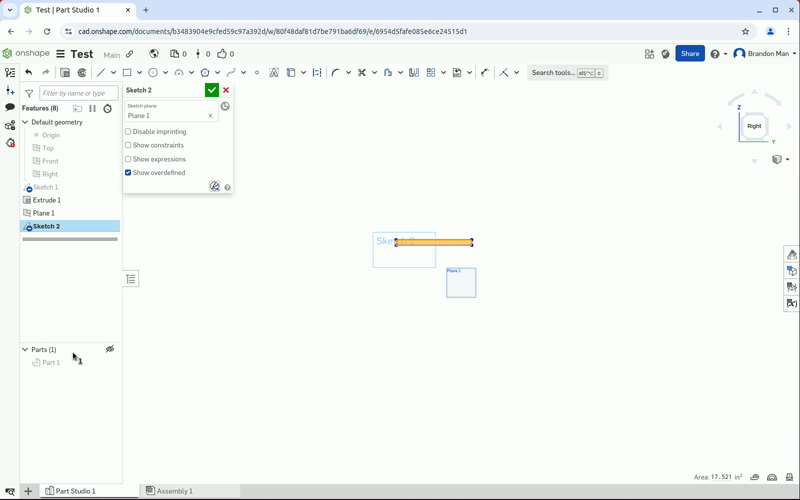
key(shift+y)
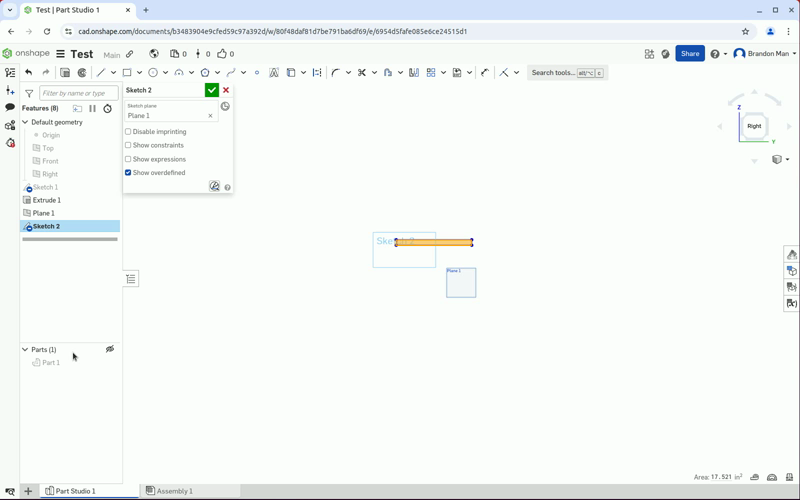
key(shift+e)
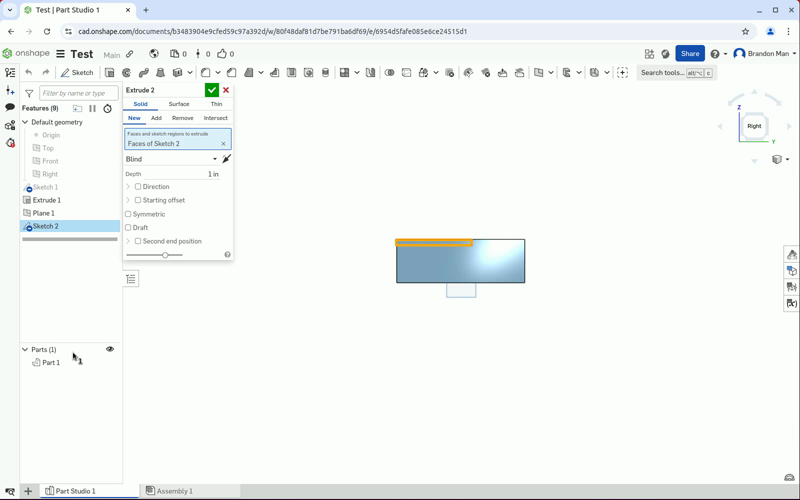
mouse_move(143, 106)
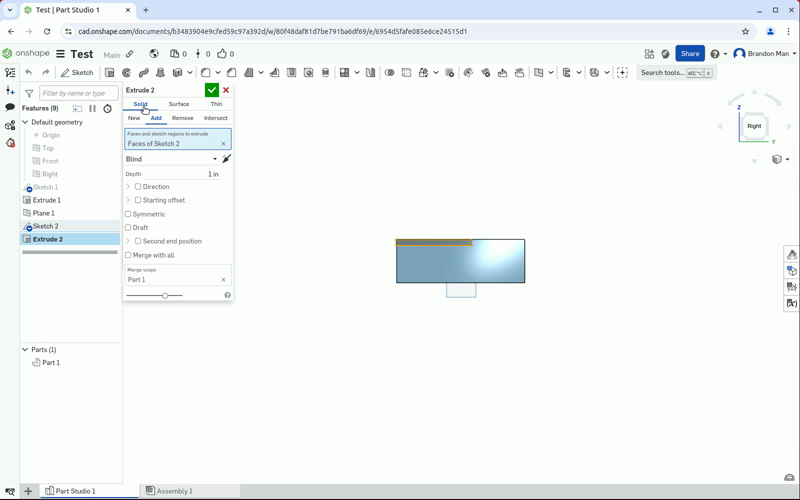
click(143, 106)
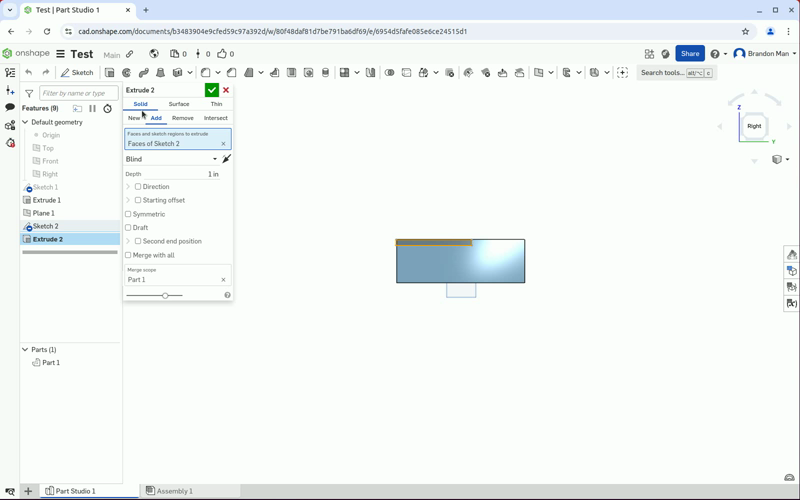
mouse_move(137, 120)
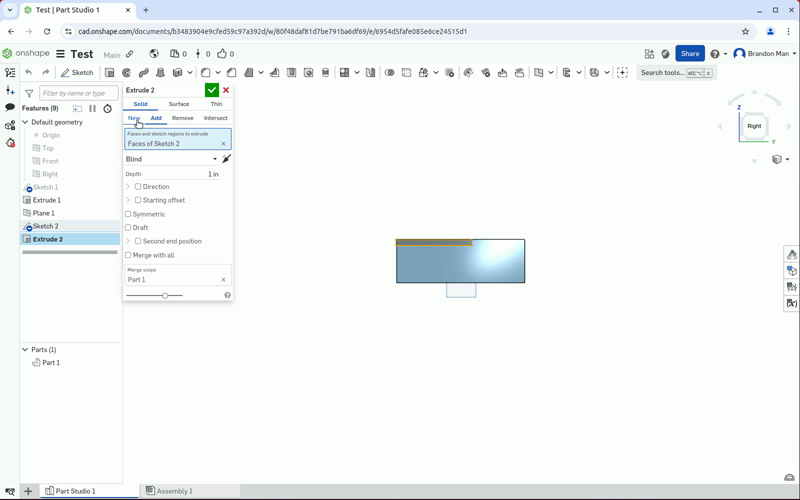
click(137, 120)
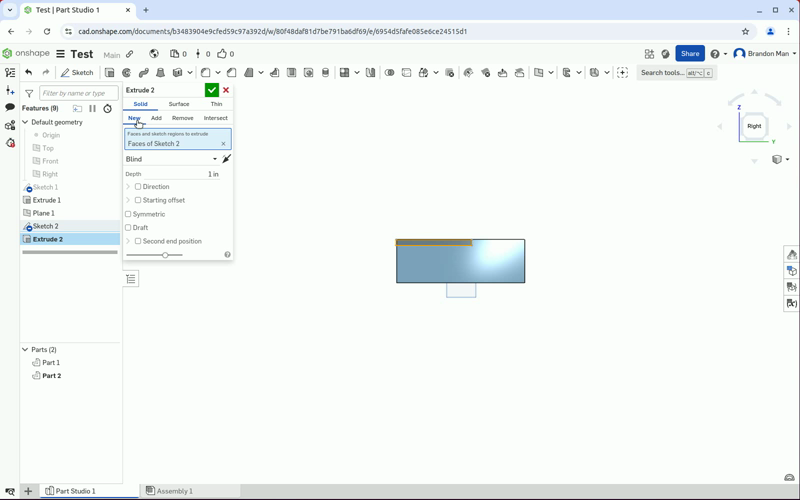
key(tab, 4)
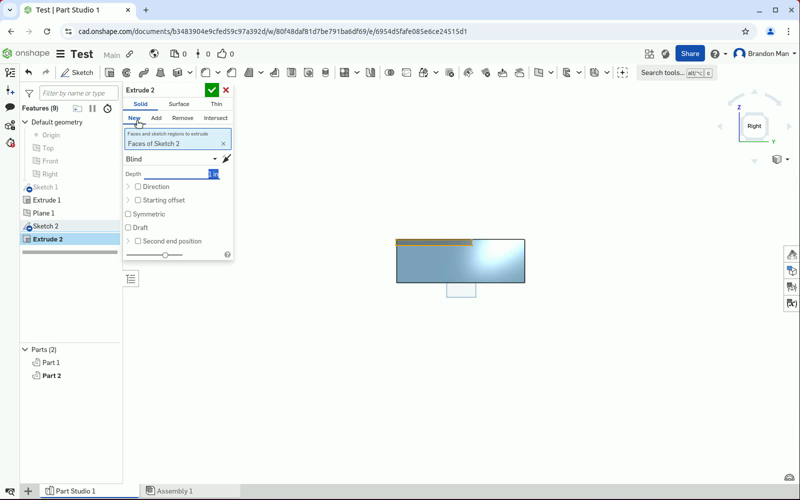
text(6.499)
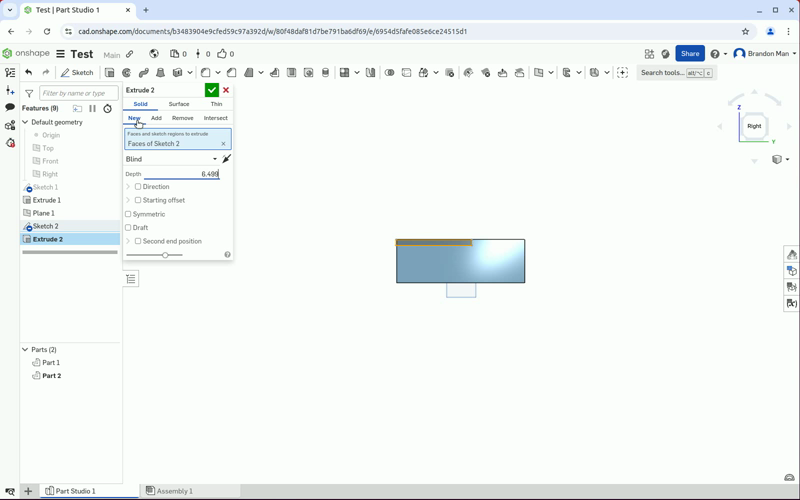
key(enter)
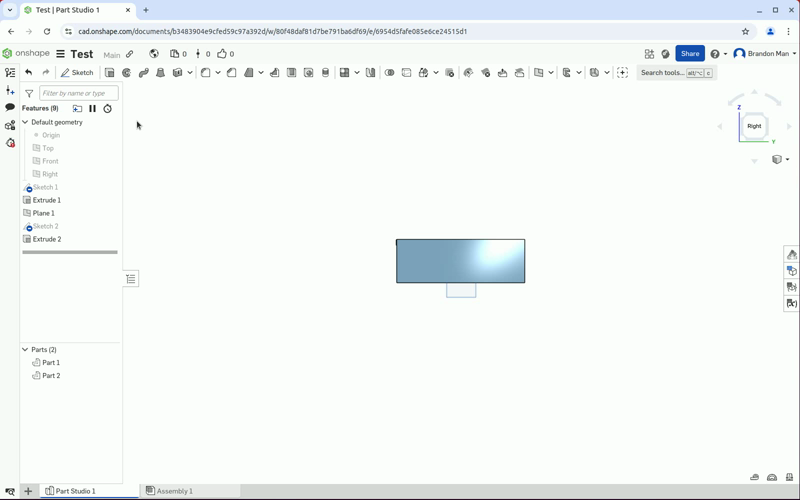
key(shift+h)
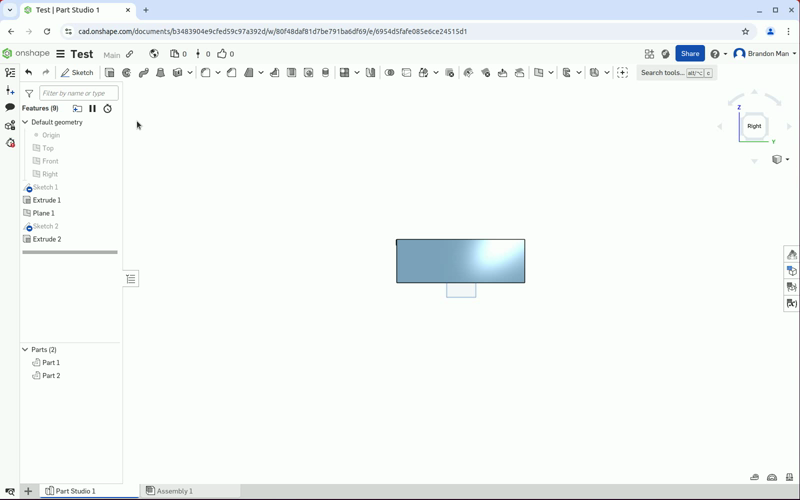
key(shift+h)
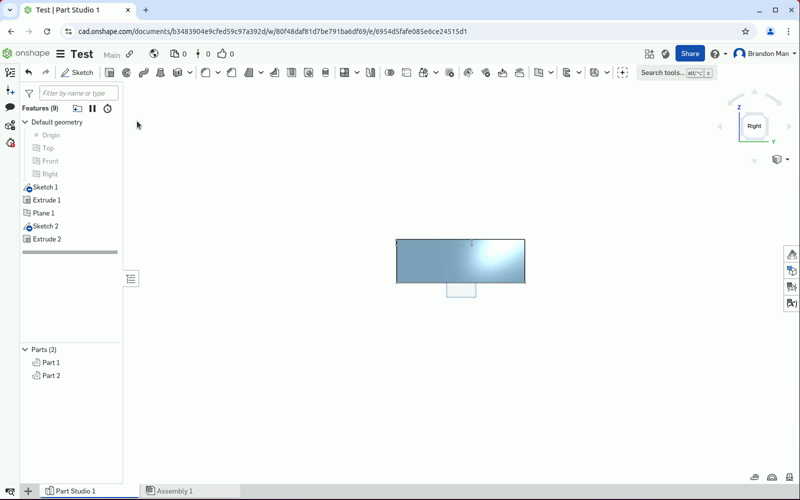
key(shift+7)
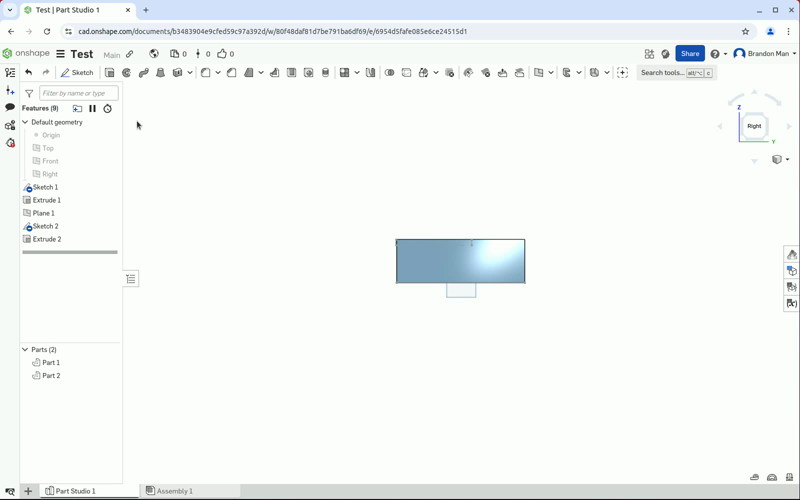
key(right, 2)
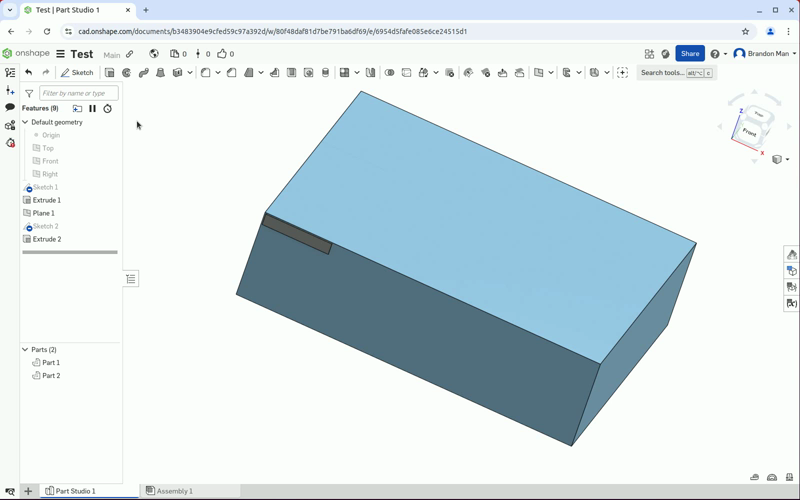
key(down, 2)
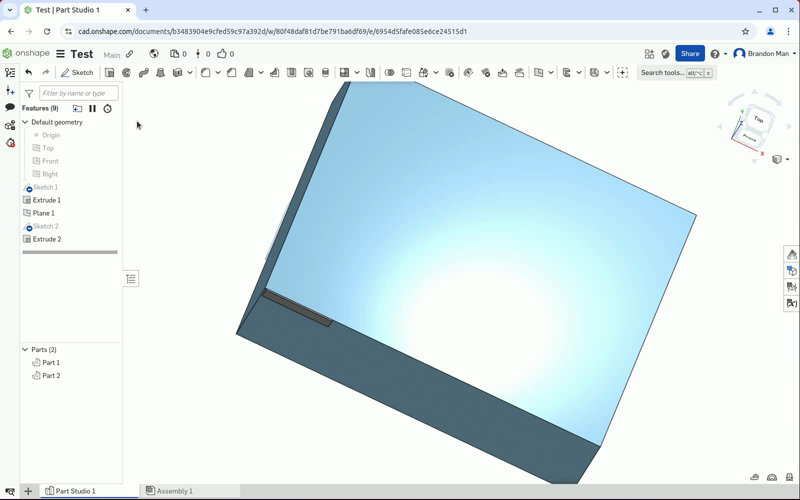
key(up, 2)
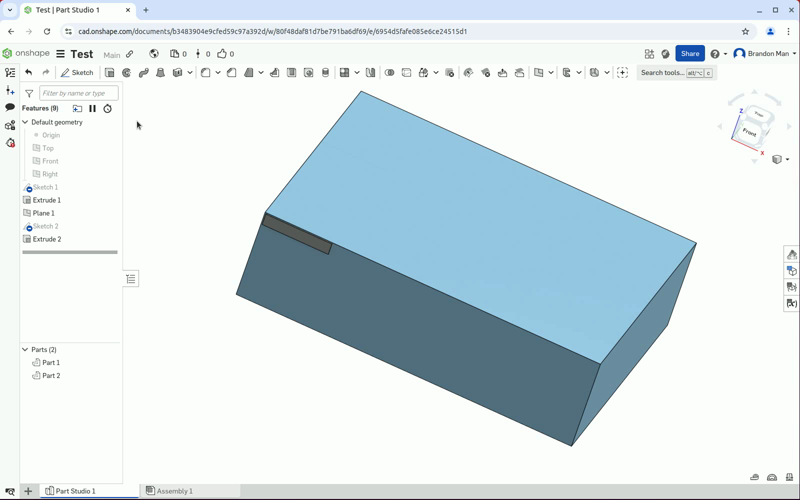
key(left, 2)
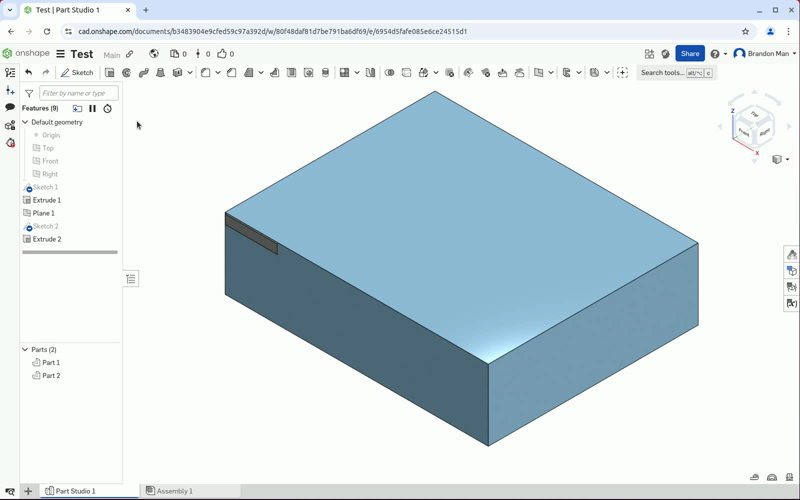
mouse_move(73, 189)
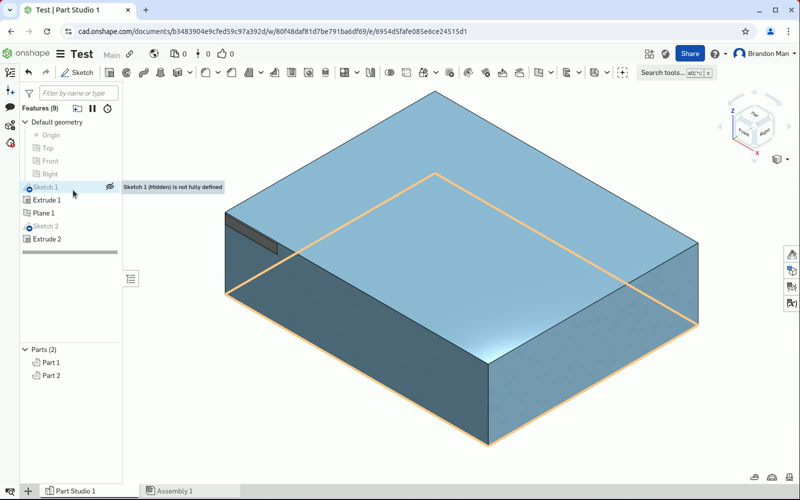
click(73, 189)